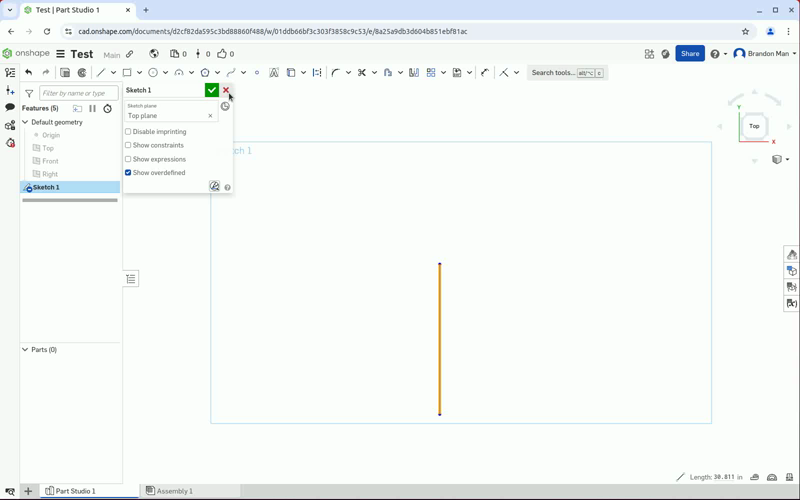
key(shift+h)
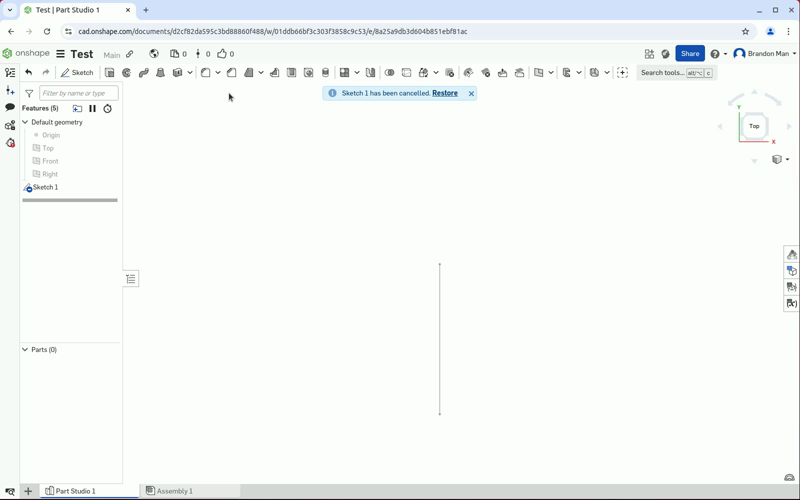
mouse_move(73, 352)
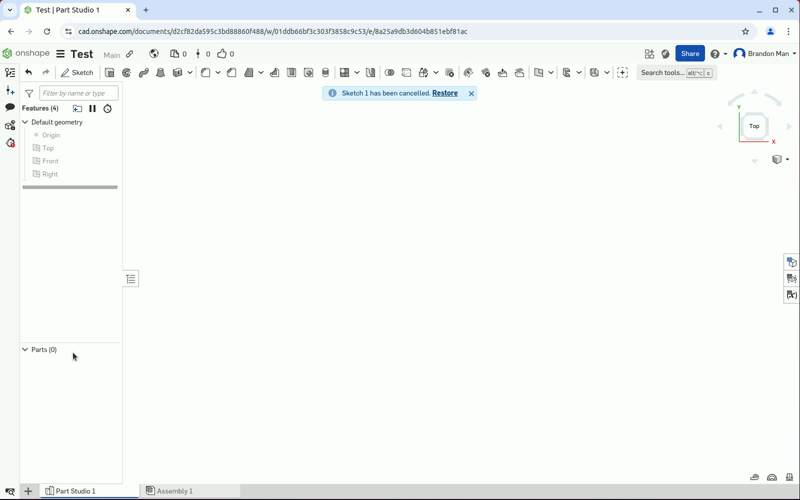
key(y)
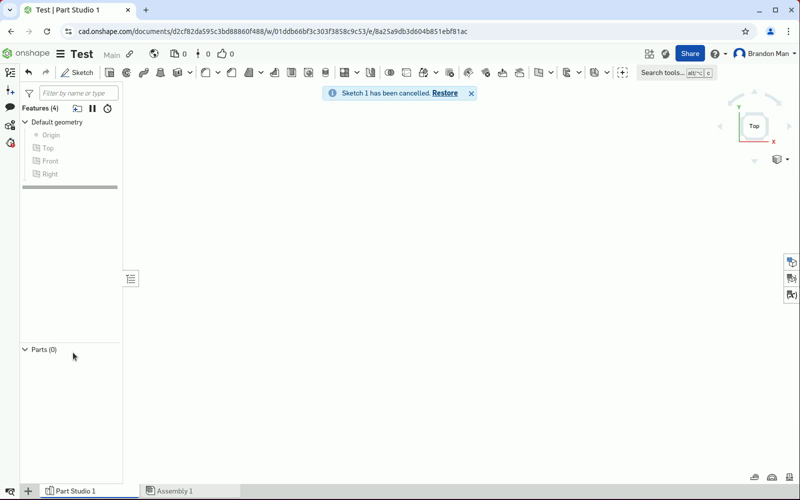
key(shift+p)
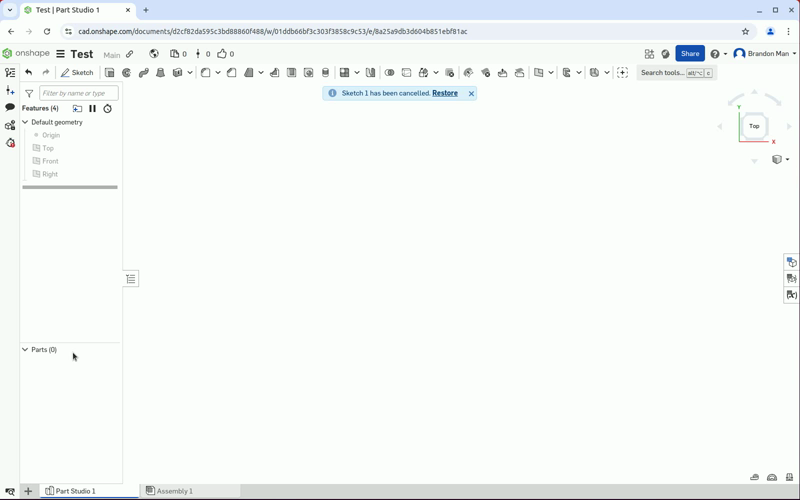
key(space)
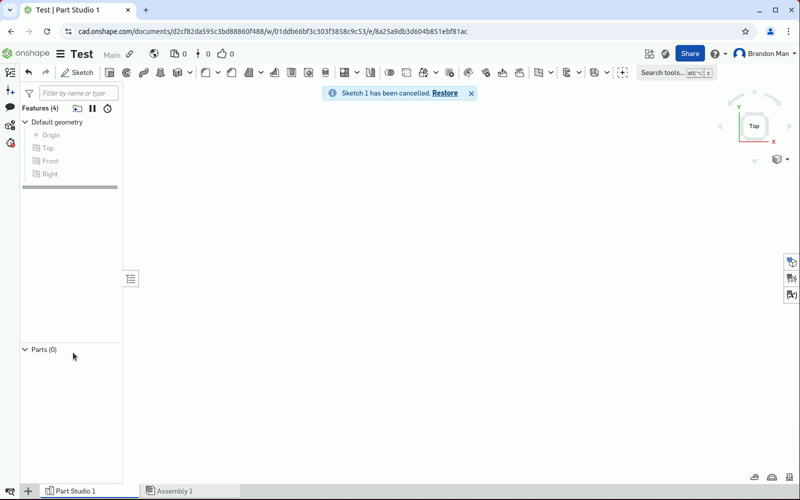
key_down(shift)
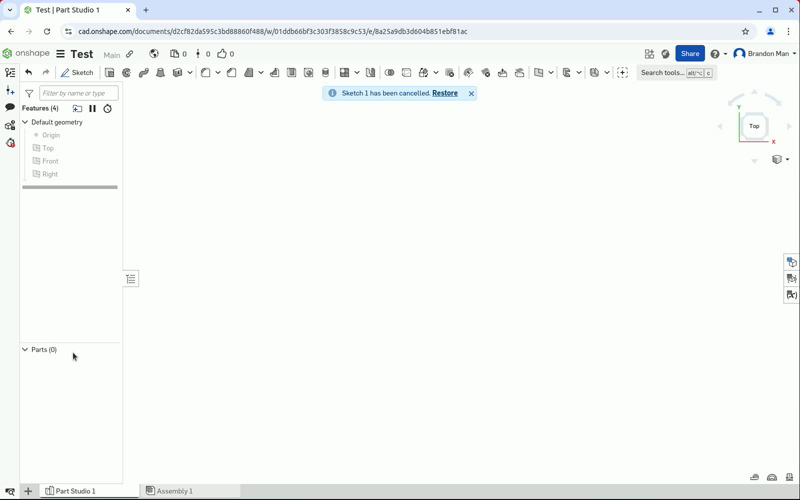
key(up)
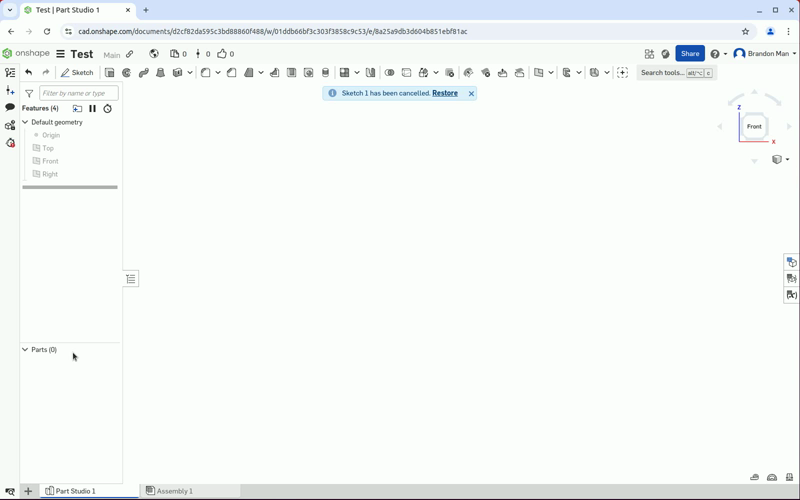
key_up(shift)
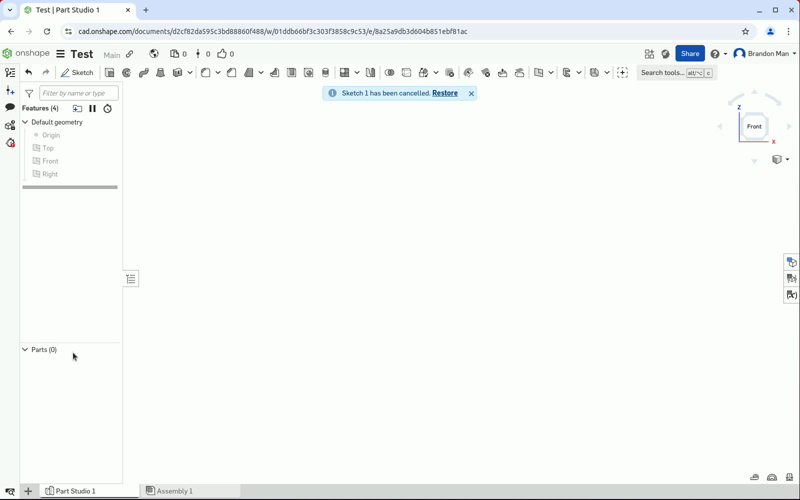
mouse_move(73, 352)
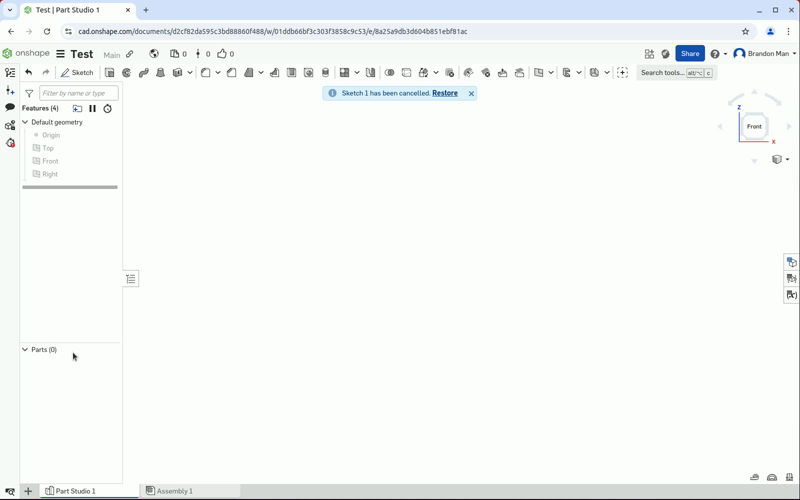
key(shift+y)
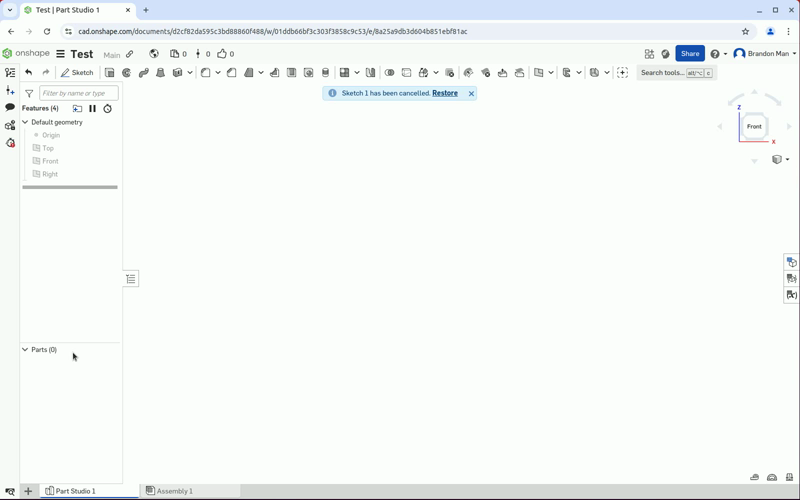
key(shift+s)
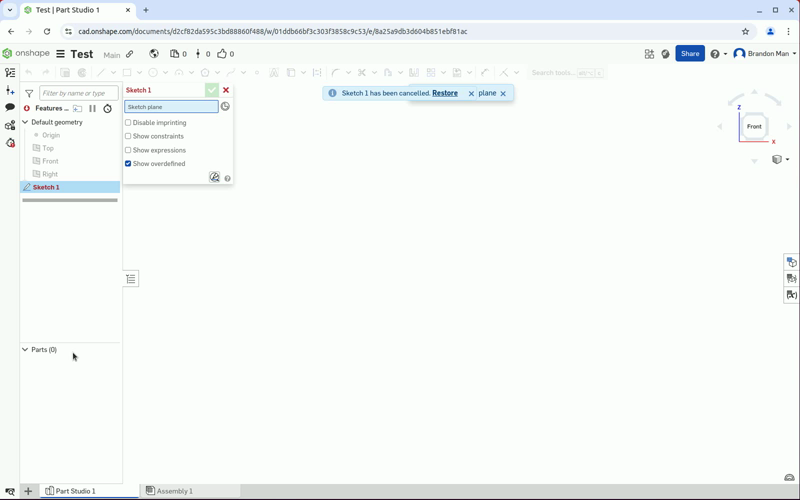
mouse_move(73, 163)
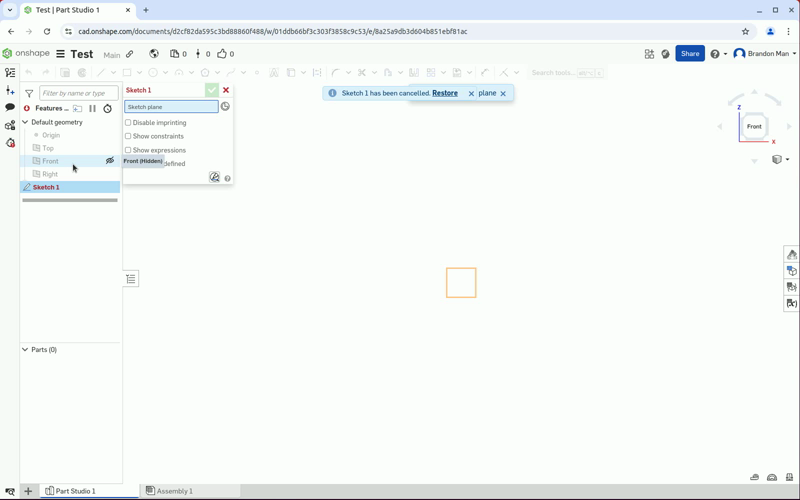
click(73, 163)
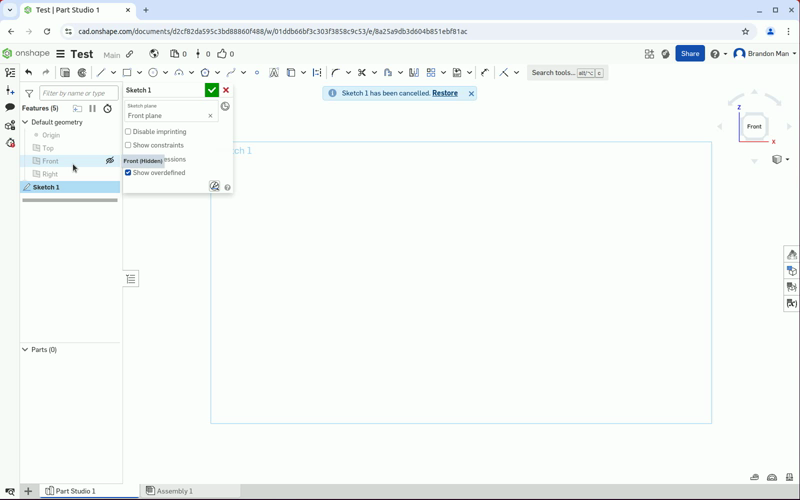
mouse_move(73, 352)
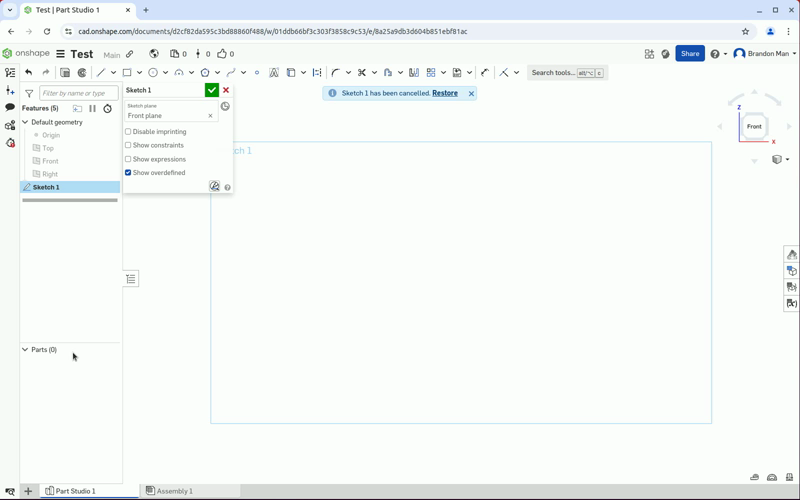
key(y)
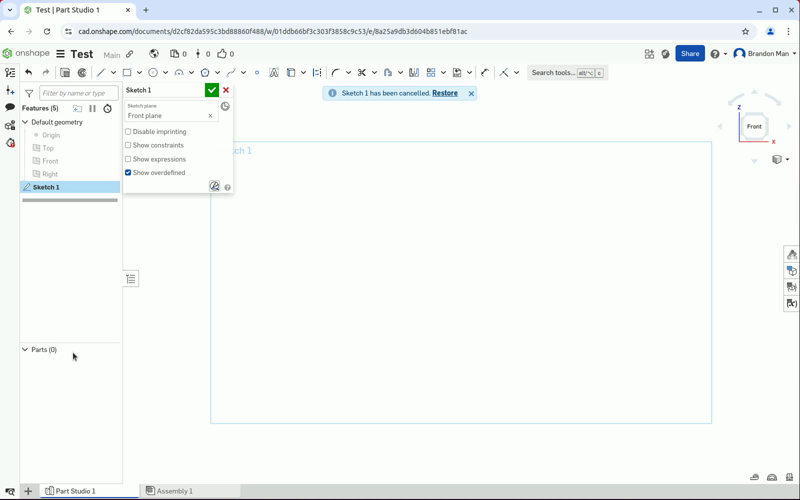
key(l)
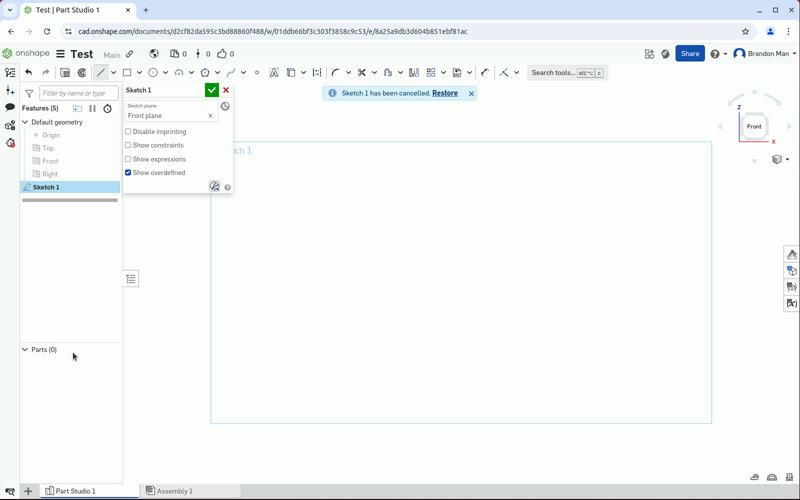
key_down(shift)
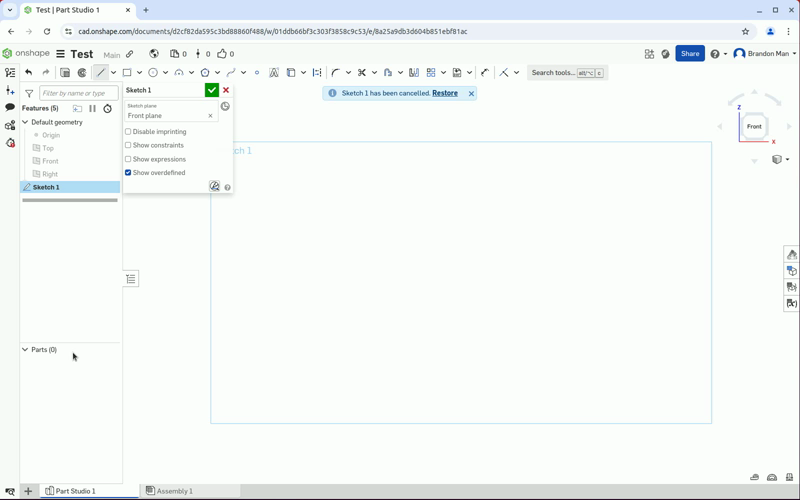
mouse_move(383, 393)
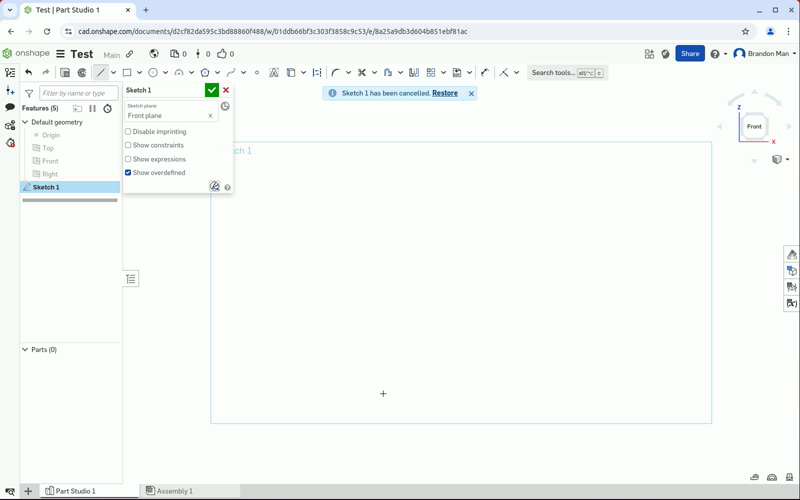
click(383, 393)
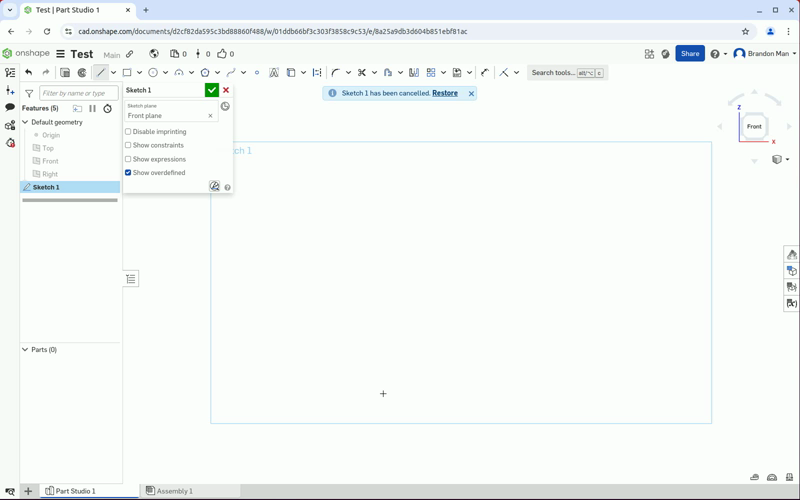
key_up(shift)
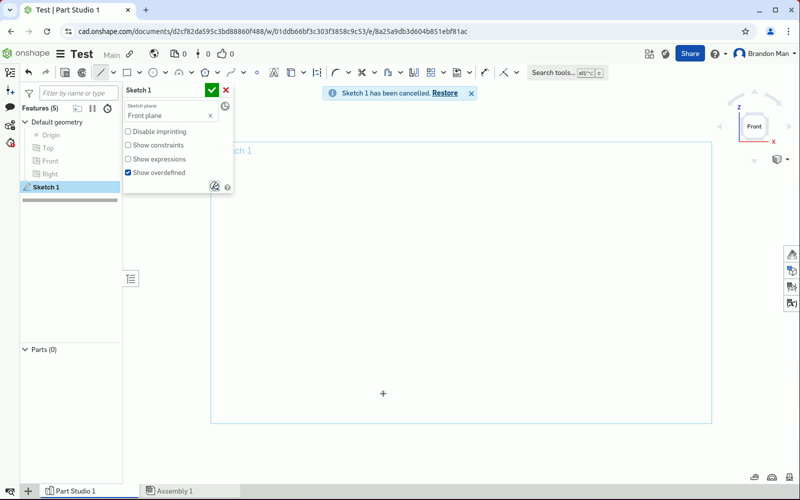
key_down(shift)
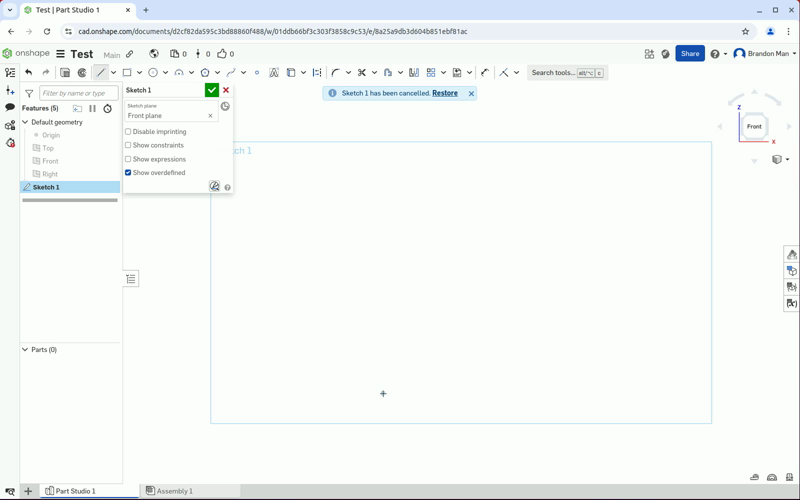
mouse_move(530, 393)
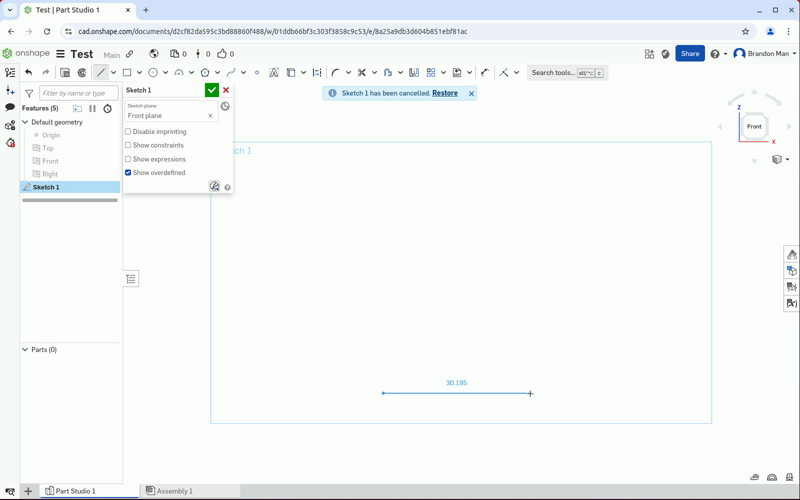
click(530, 393)
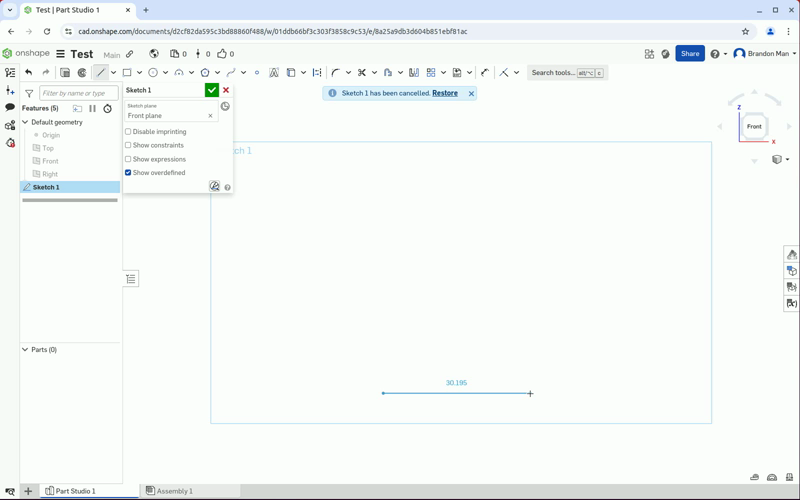
key_up(shift)
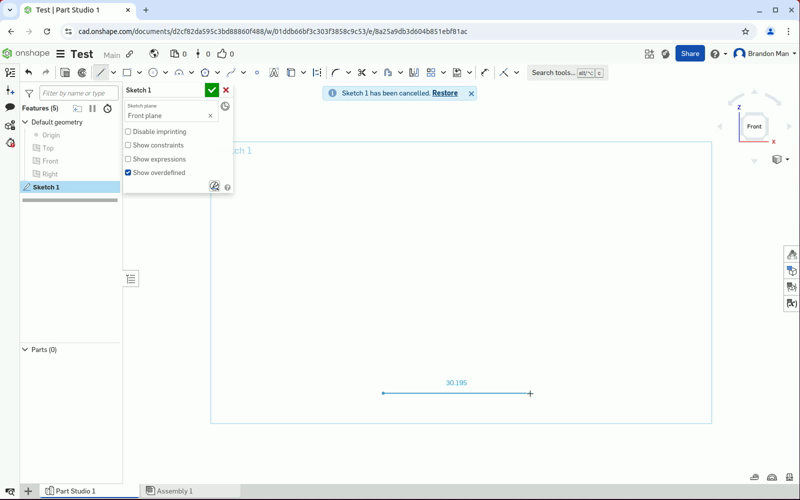
key_down(shift)
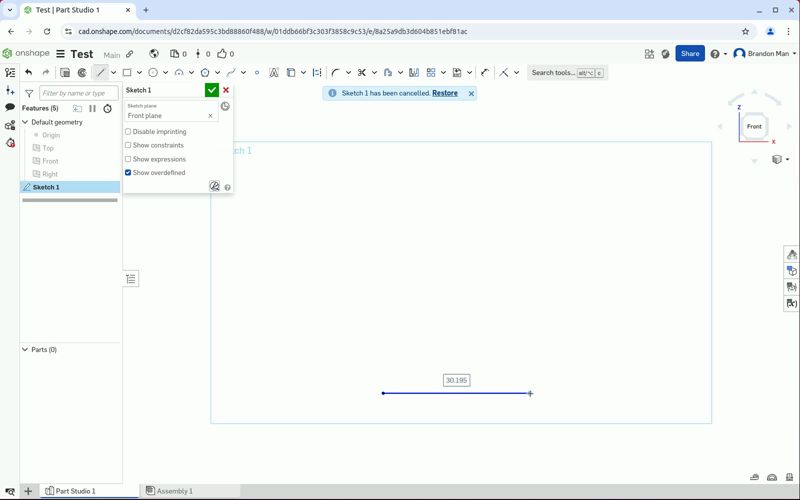
mouse_move(530, 171)
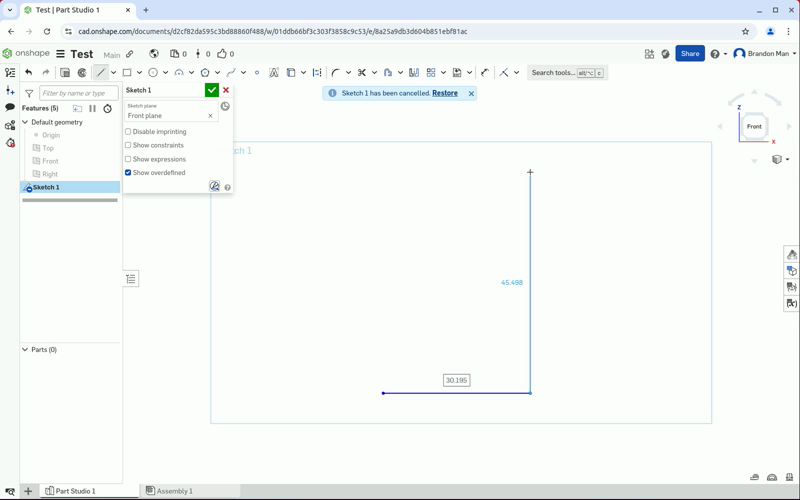
click(530, 171)
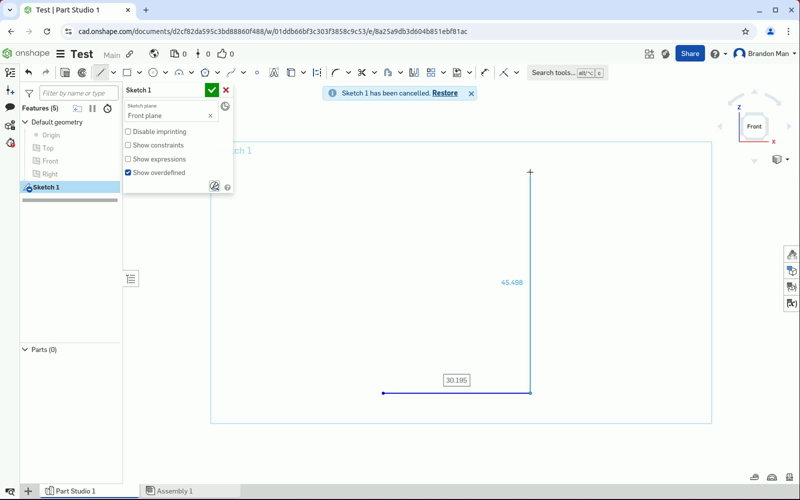
key_up(shift)
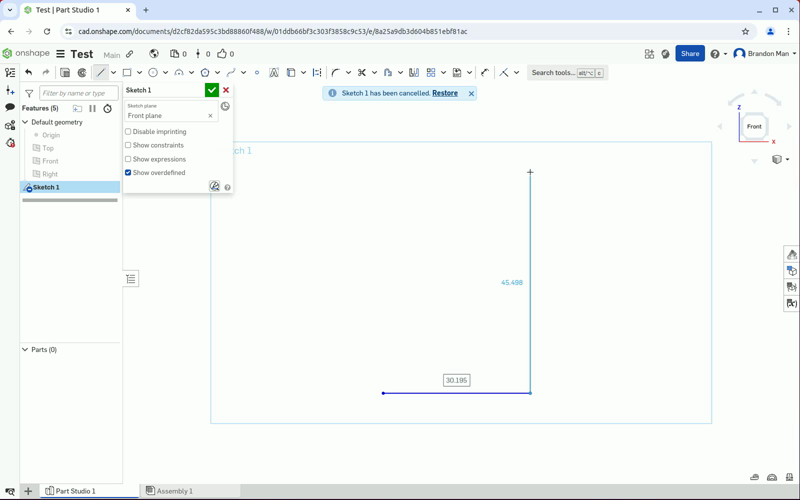
key_down(shift)
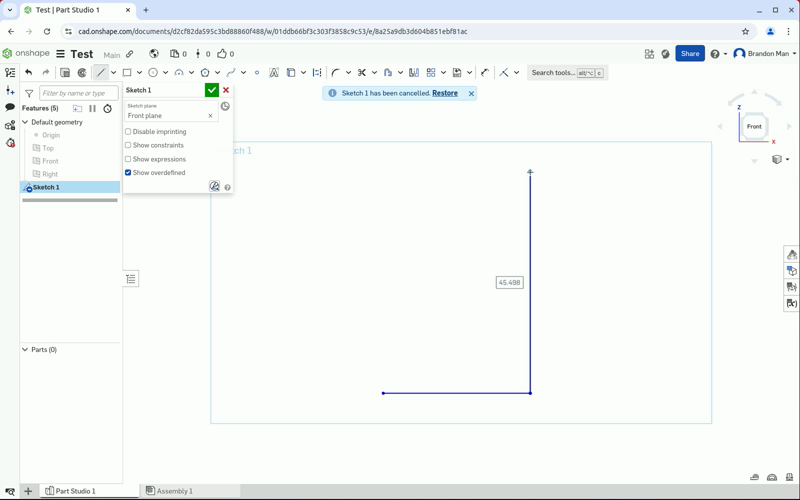
mouse_move(383, 171)
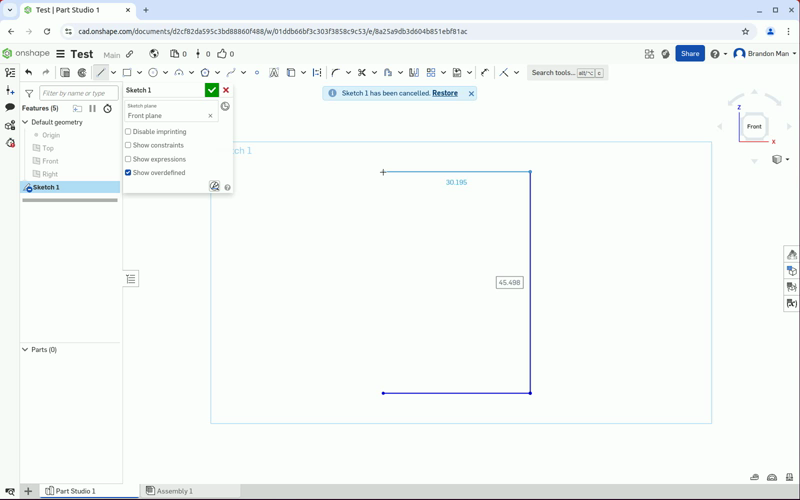
click(383, 171)
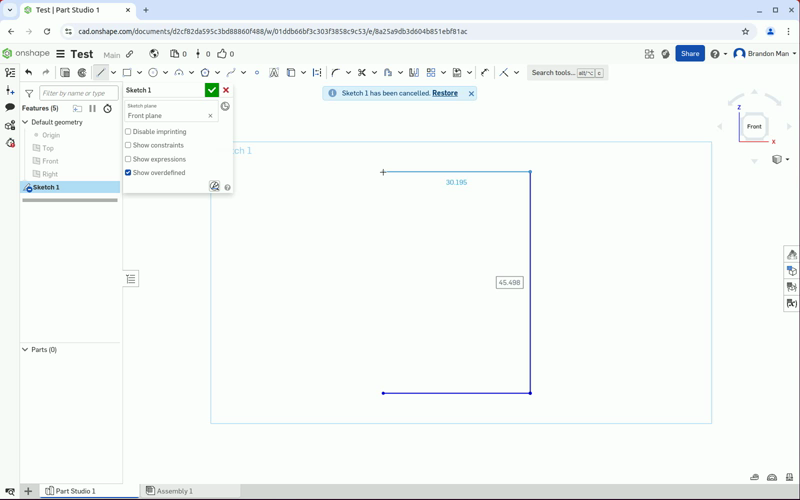
key_up(shift)
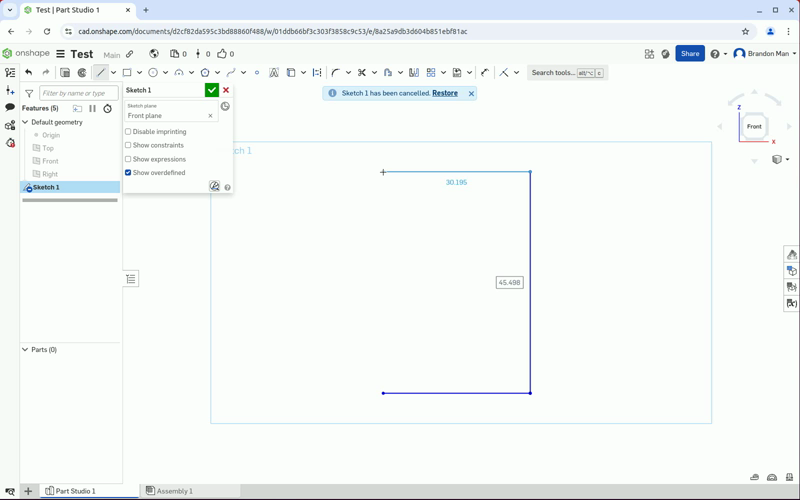
key_down(shift)
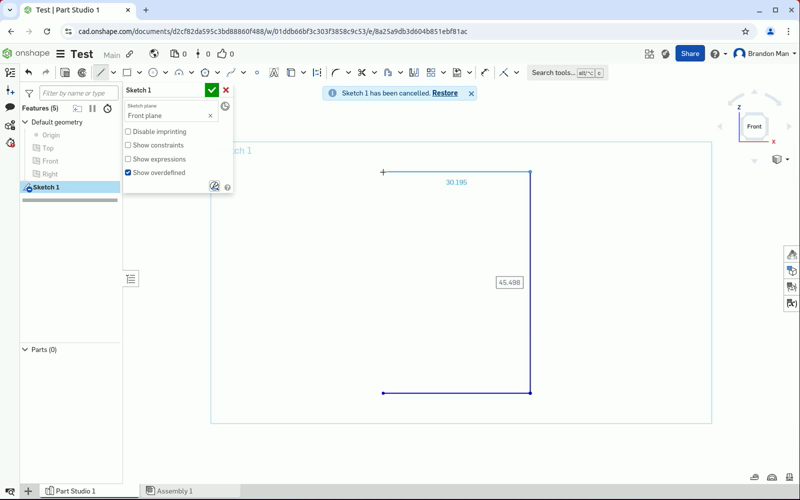
mouse_move(383, 393)
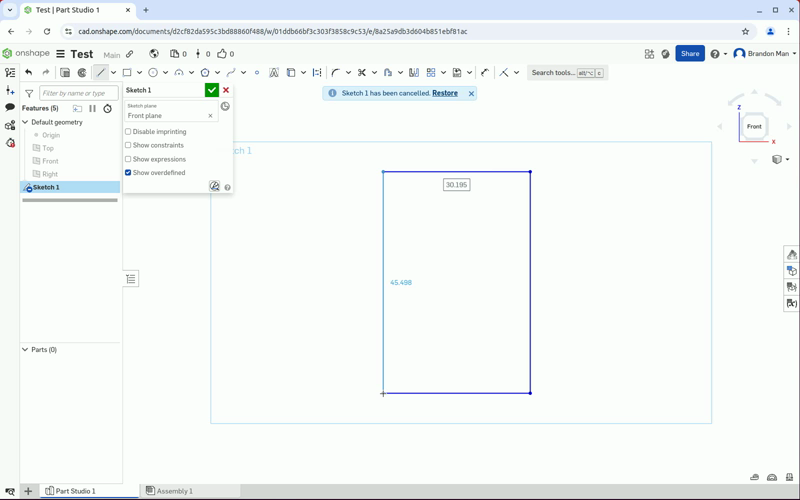
key_up(shift)
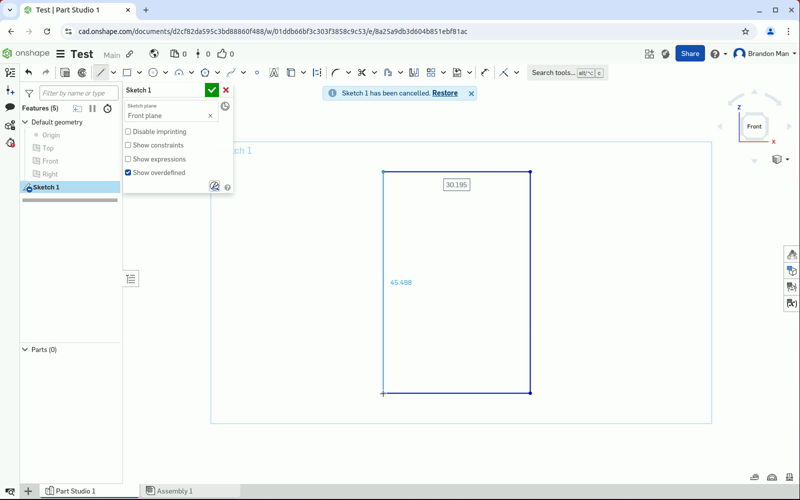
click(383, 393)
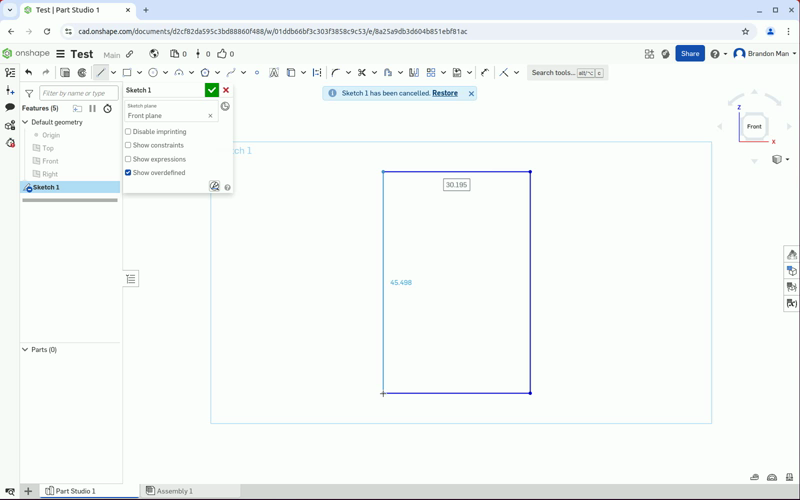
key(esc)
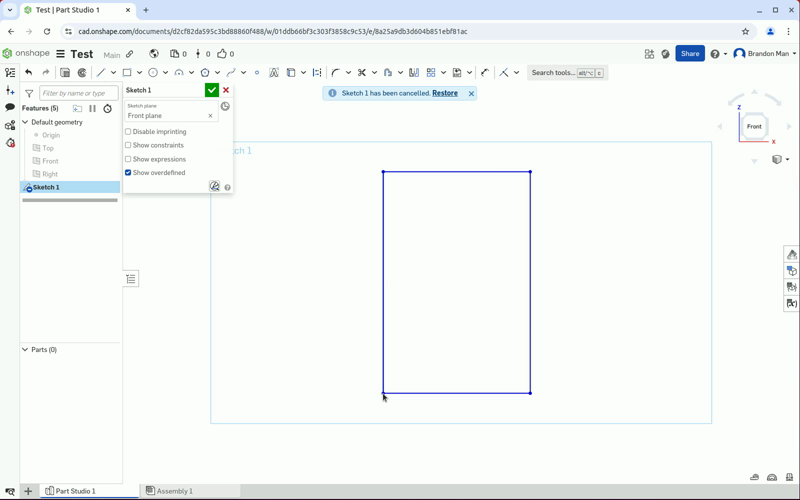
mouse_move(436, 338)
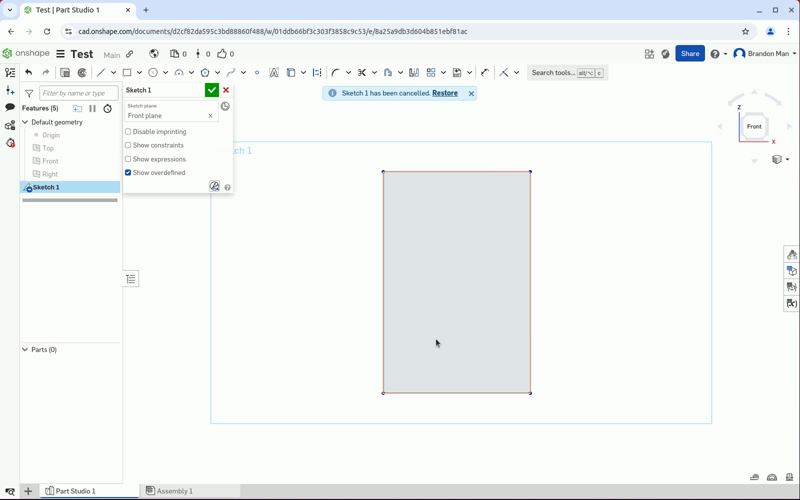
click(436, 338)
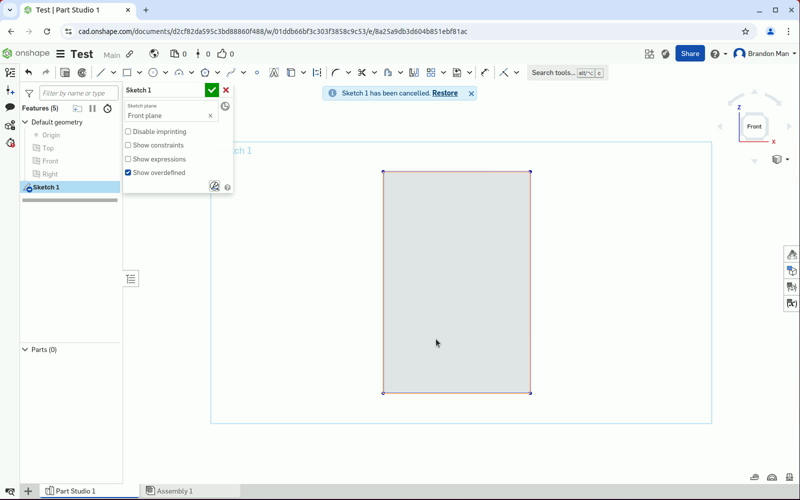
mouse_move(73, 352)
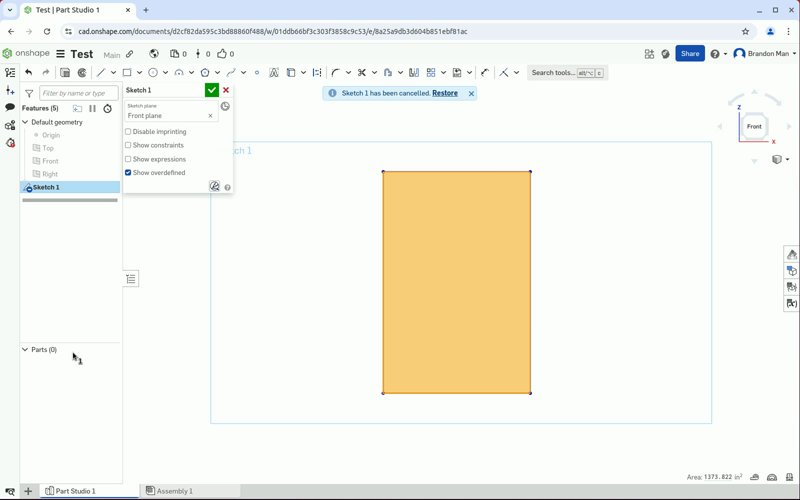
key(shift+y)
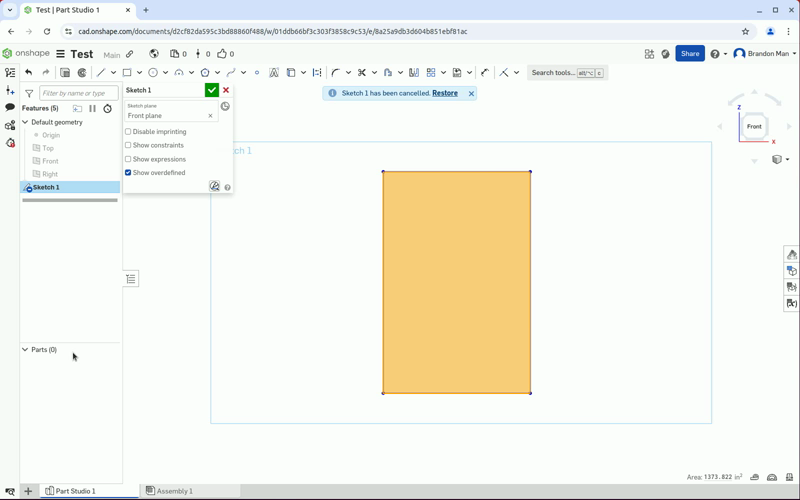
key(shift+e)
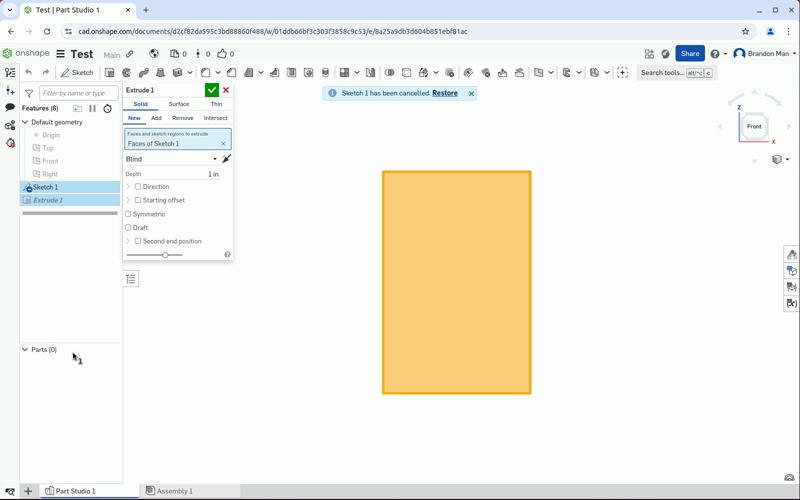
mouse_move(143, 106)
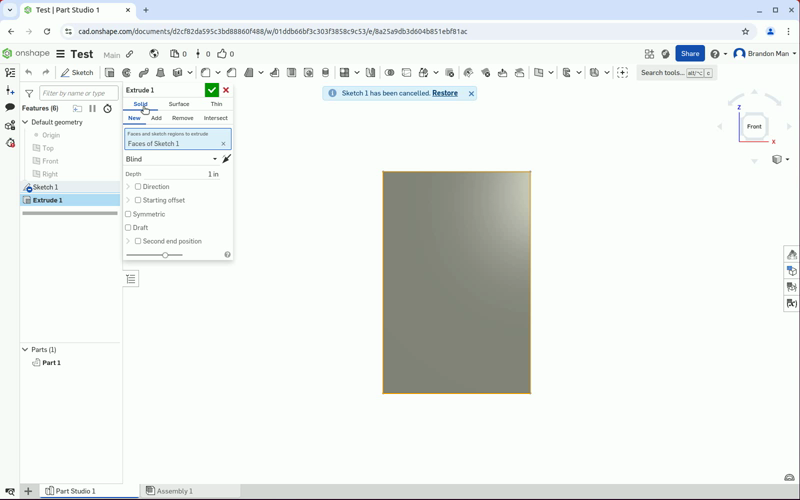
click(143, 106)
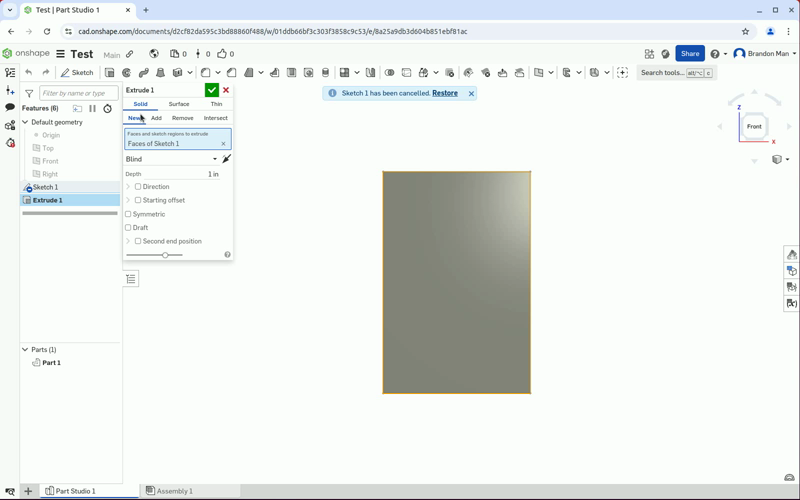
mouse_move(137, 120)
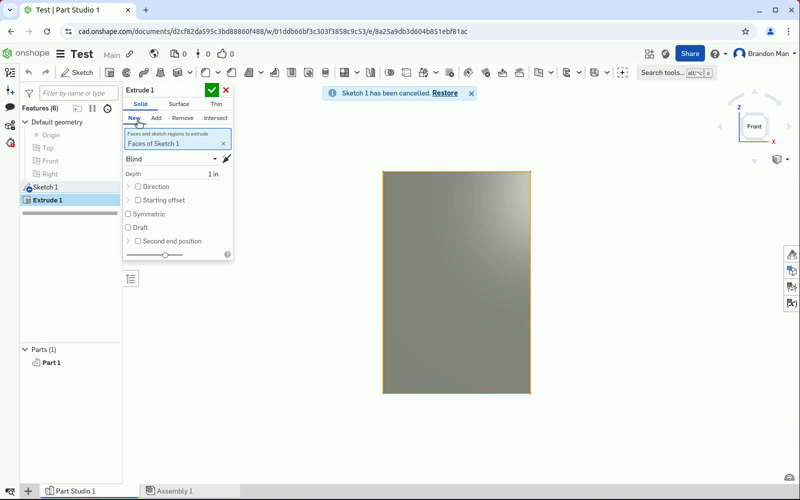
click(137, 120)
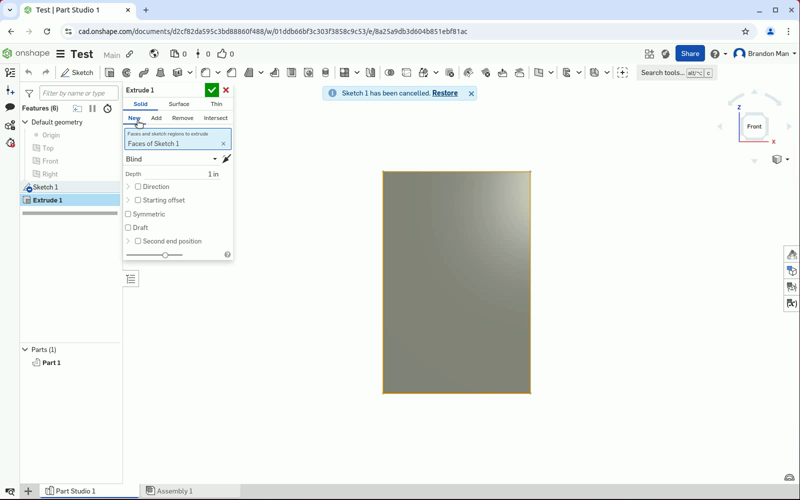
key(tab, 4)
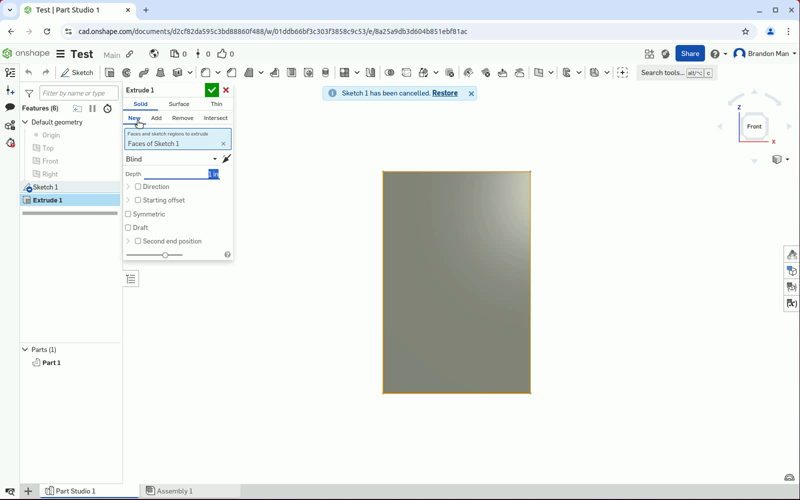
text(0.722)
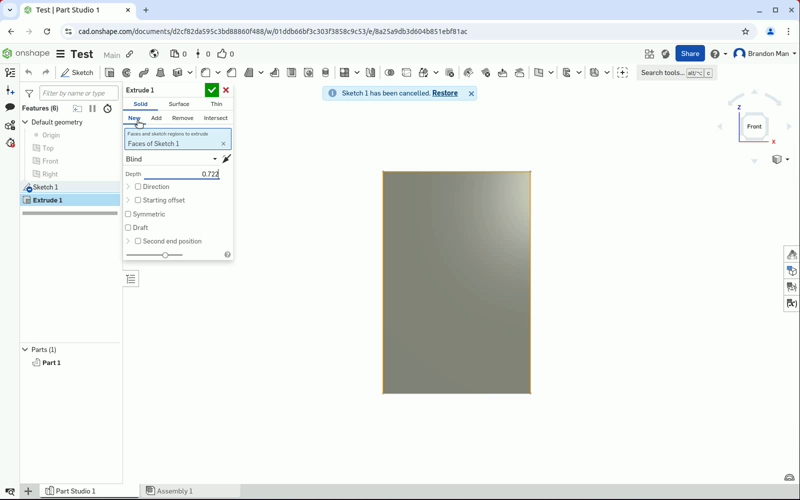
key(enter)
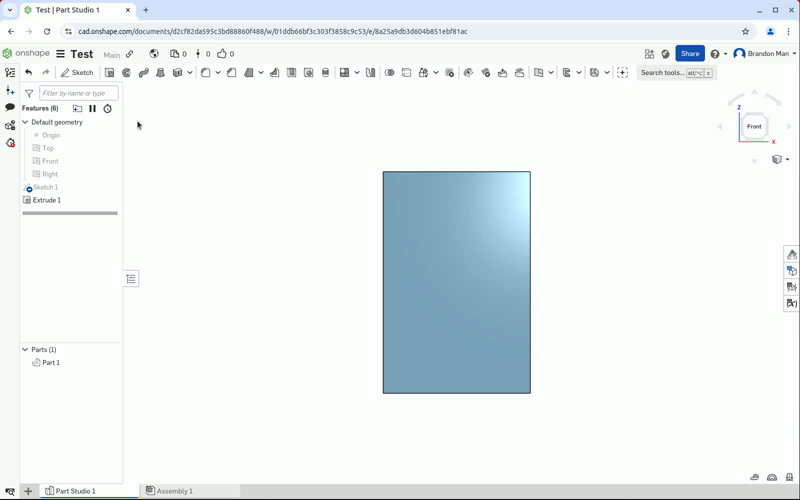
key(shift+h)
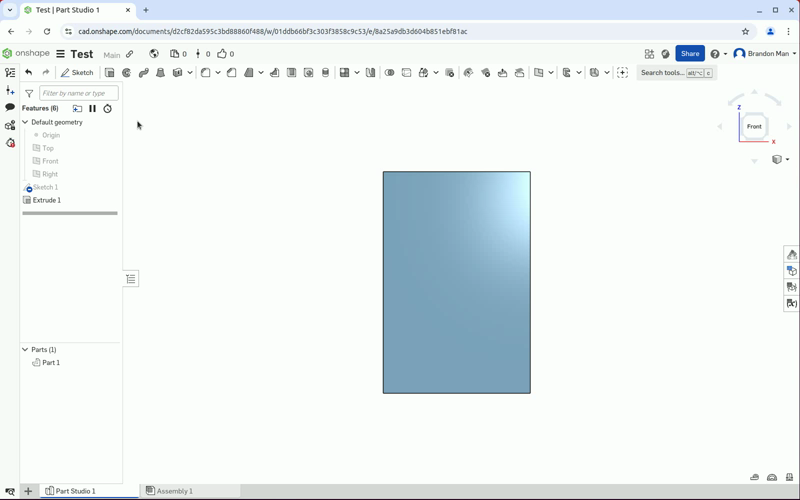
key(shift+h)
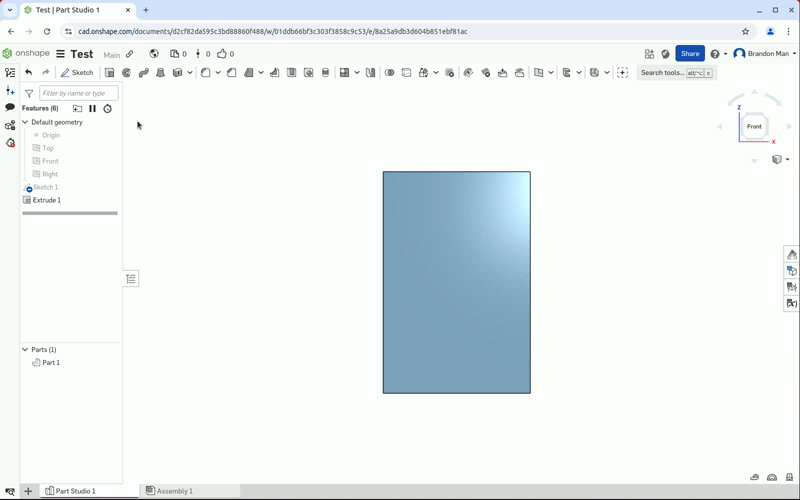
mouse_move(73, 189)
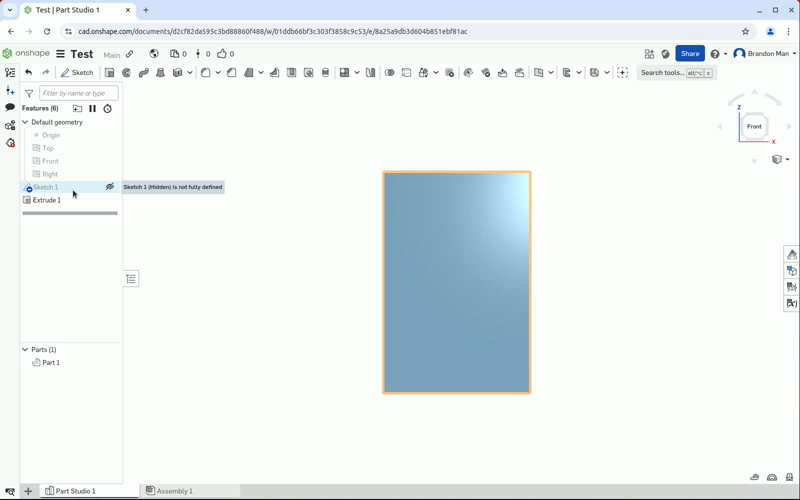
click(73, 189)
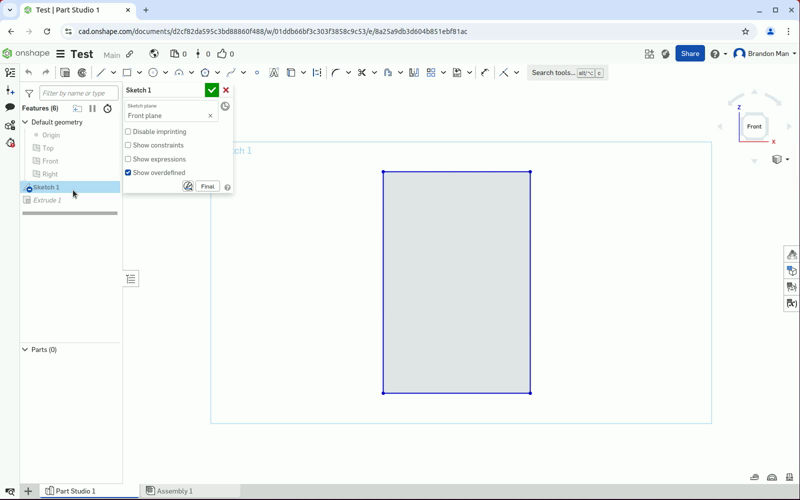
mouse_move(229, 92)
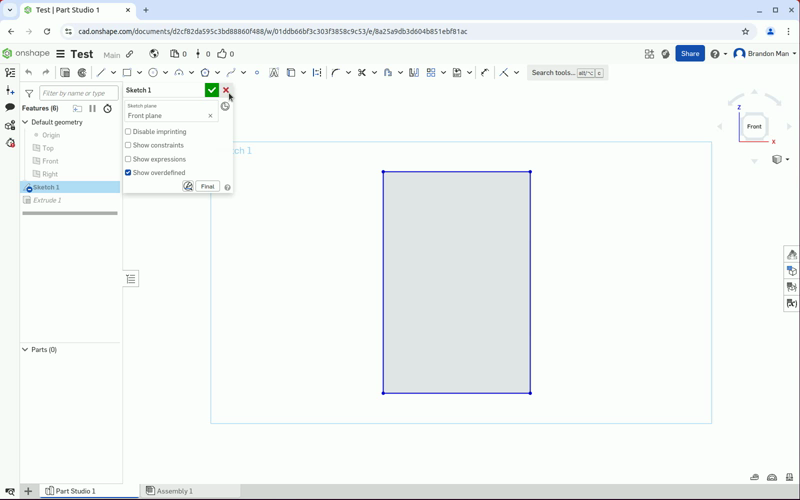
click(229, 92)
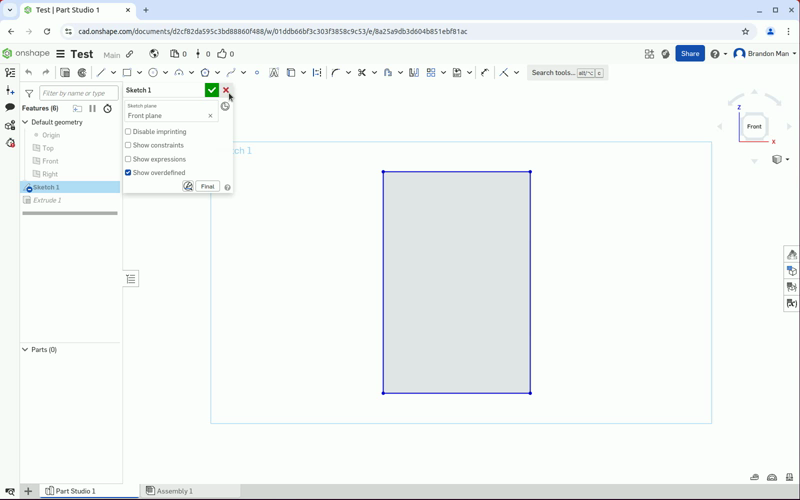
key(shift+s)
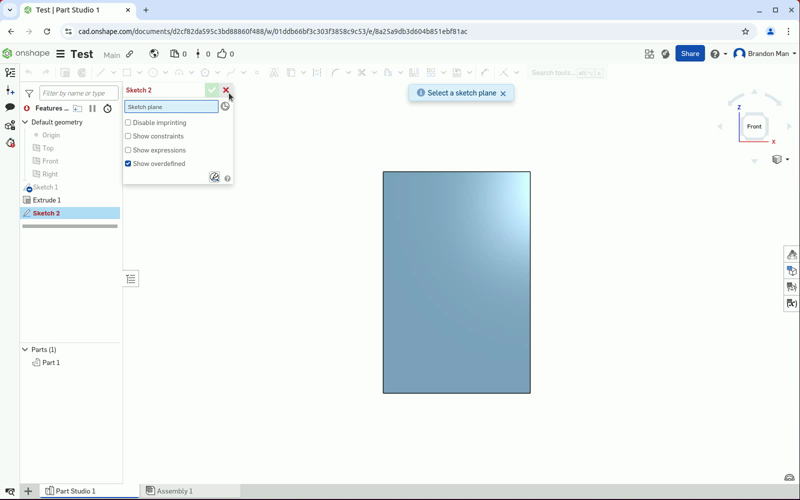
mouse_move(73, 163)
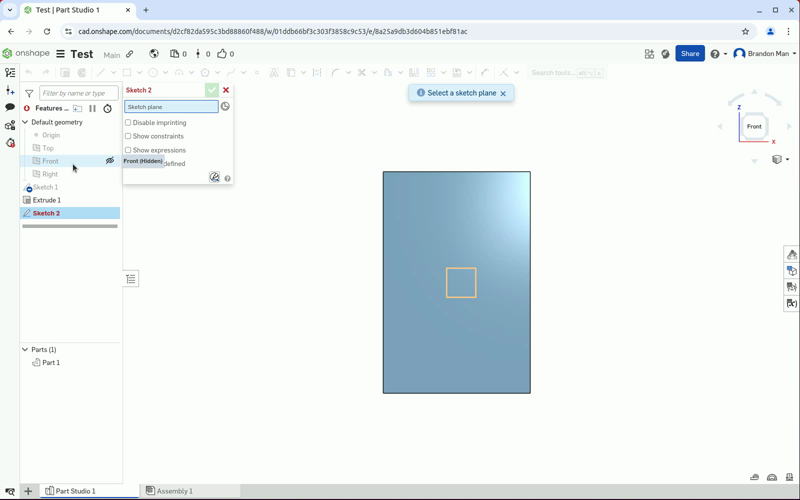
click(73, 163)
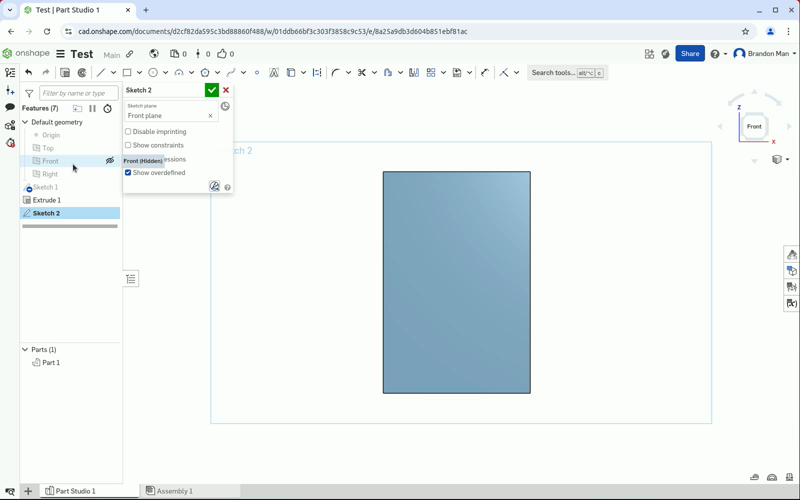
mouse_move(73, 352)
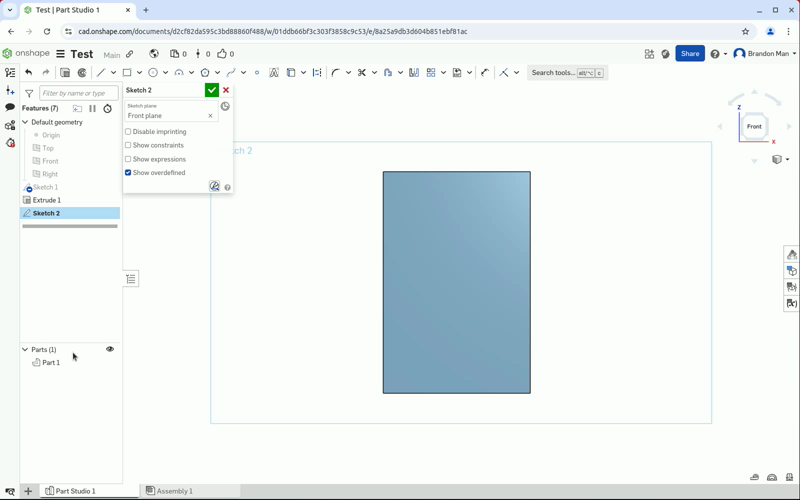
key(y)
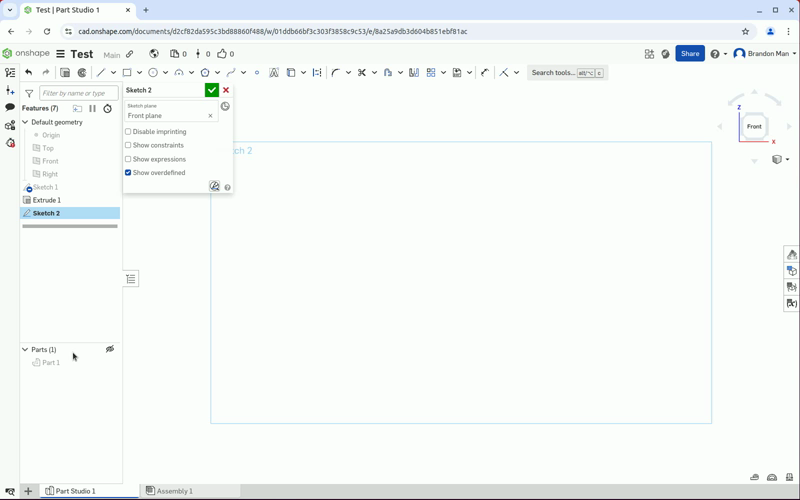
key(l)
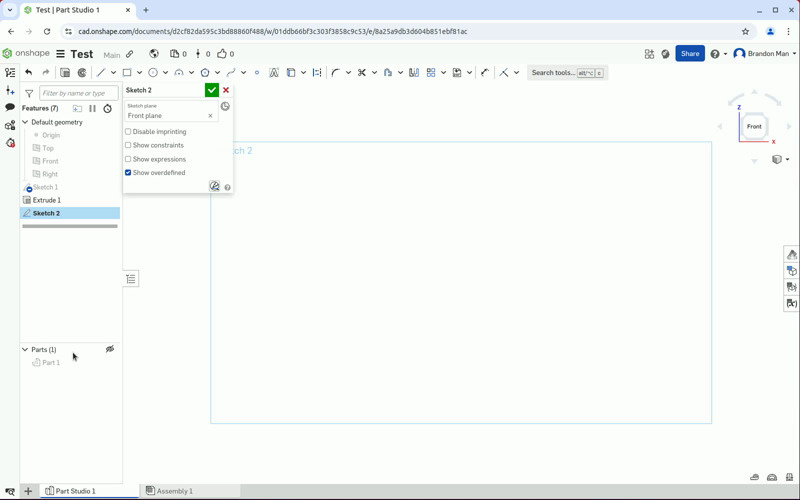
key_down(shift)
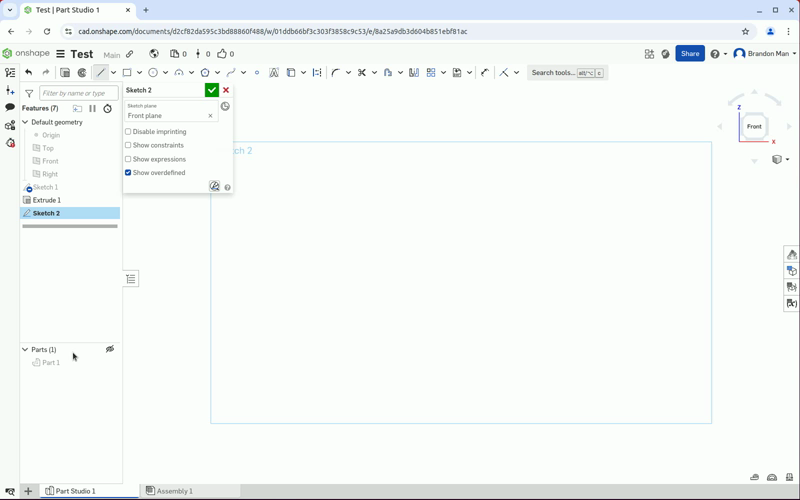
mouse_move(383, 177)
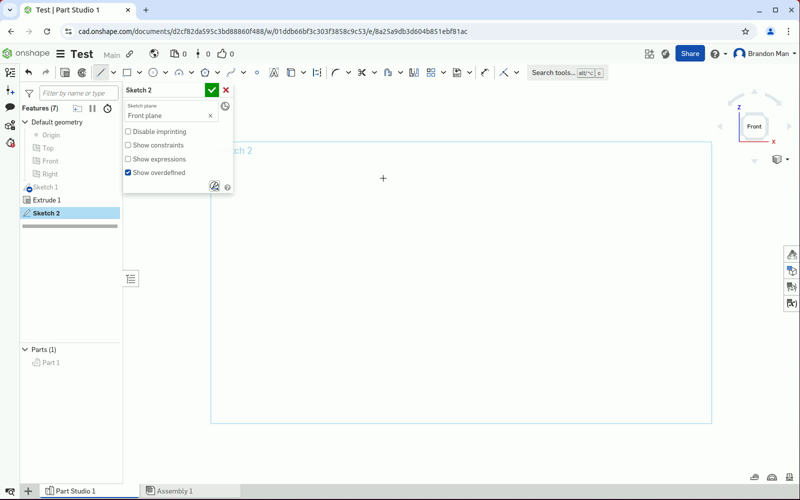
click(383, 177)
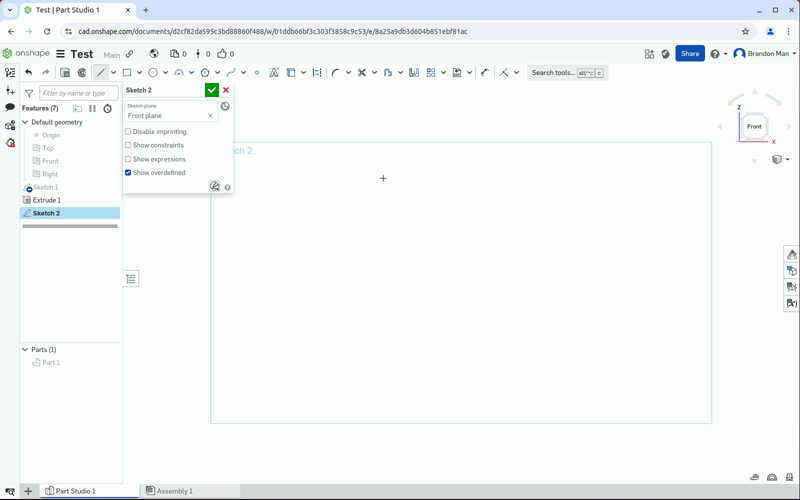
key_up(shift)
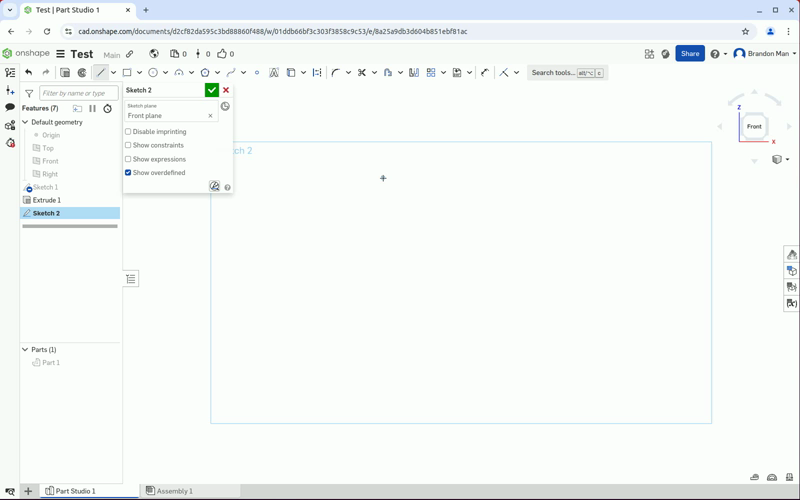
key_down(shift)
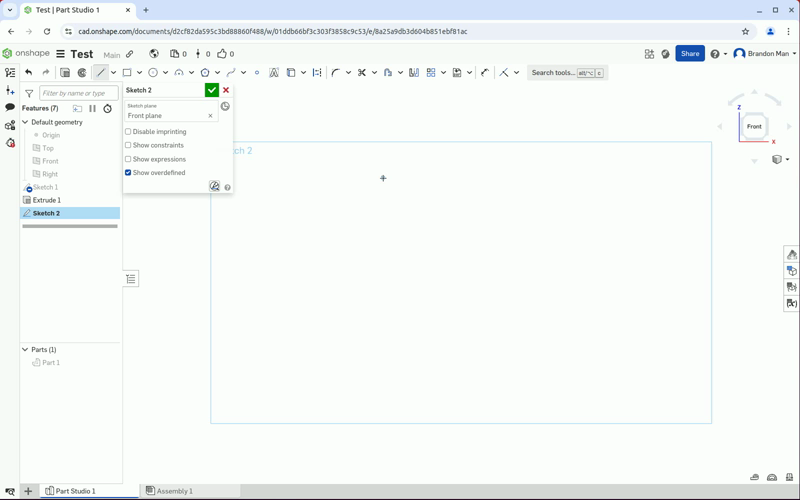
mouse_move(530, 177)
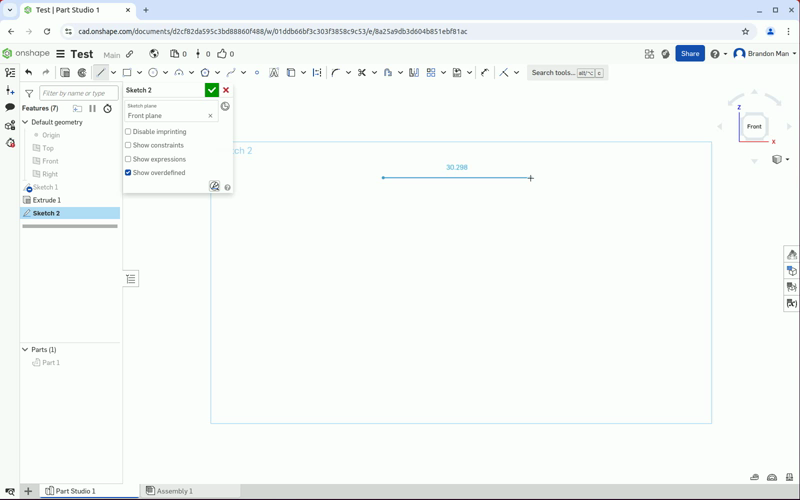
click(530, 177)
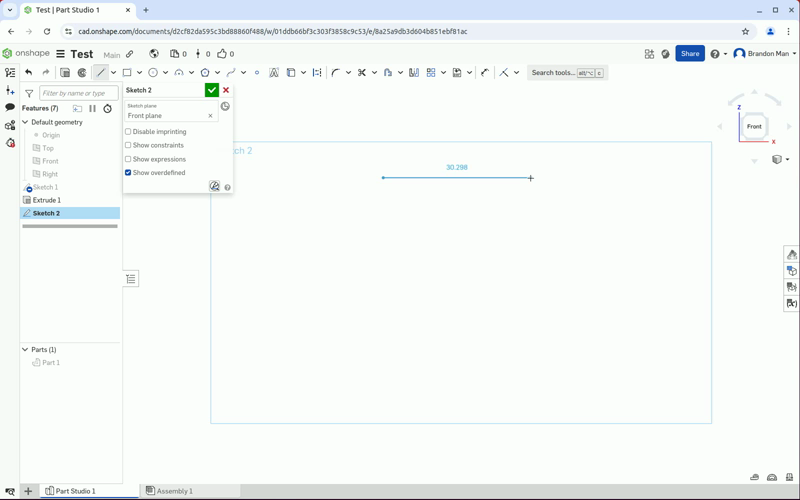
key_up(shift)
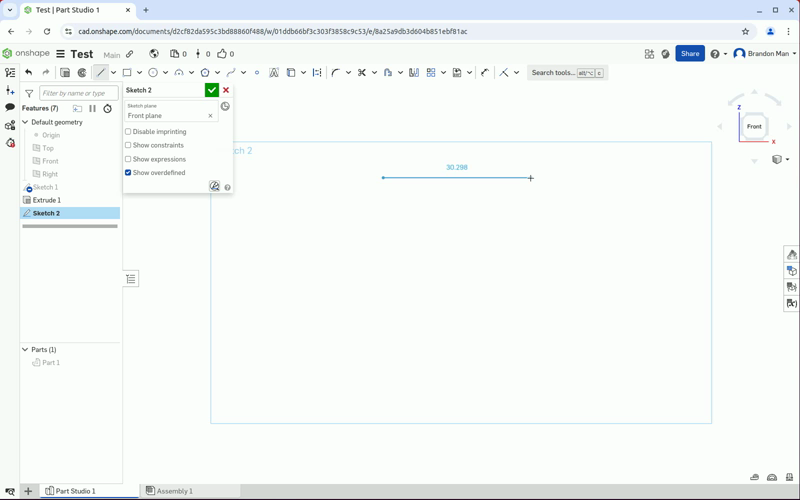
key_down(shift)
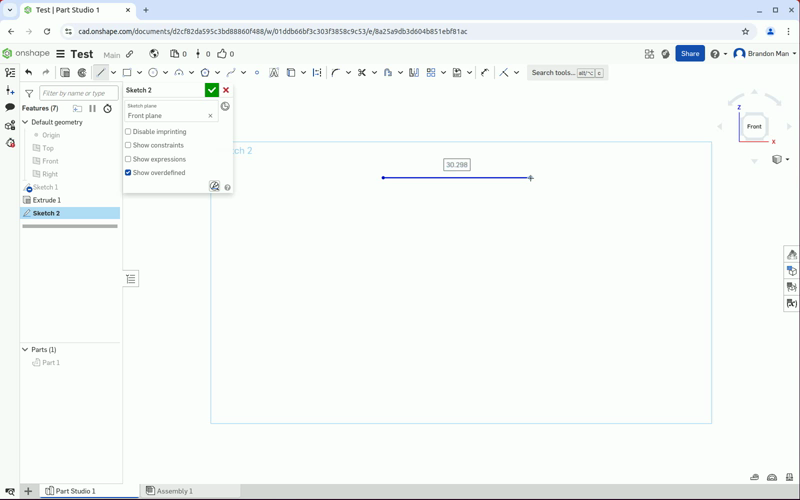
mouse_move(560, 177)
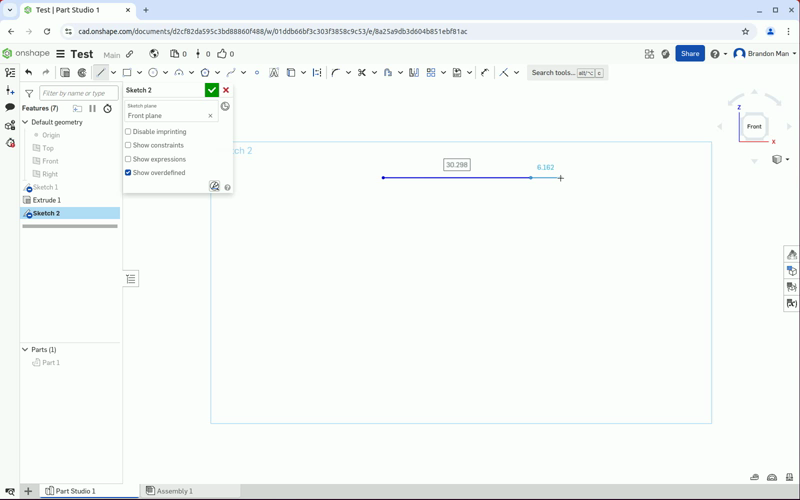
mouse_move(530, 174)
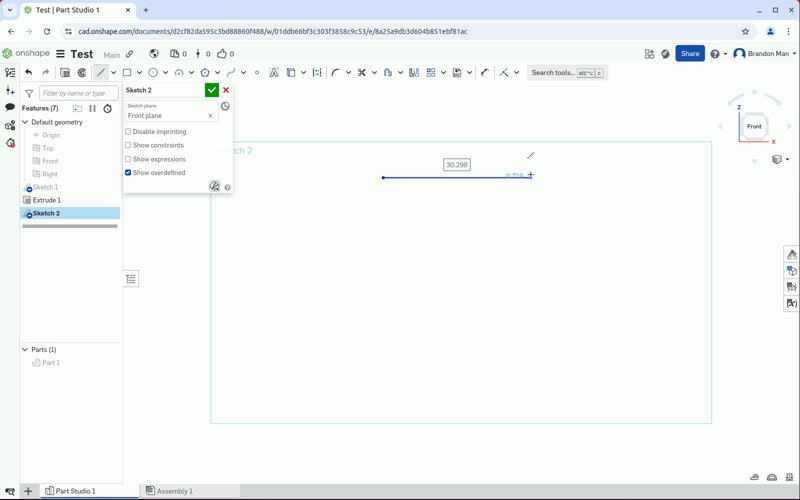
scroll(6)
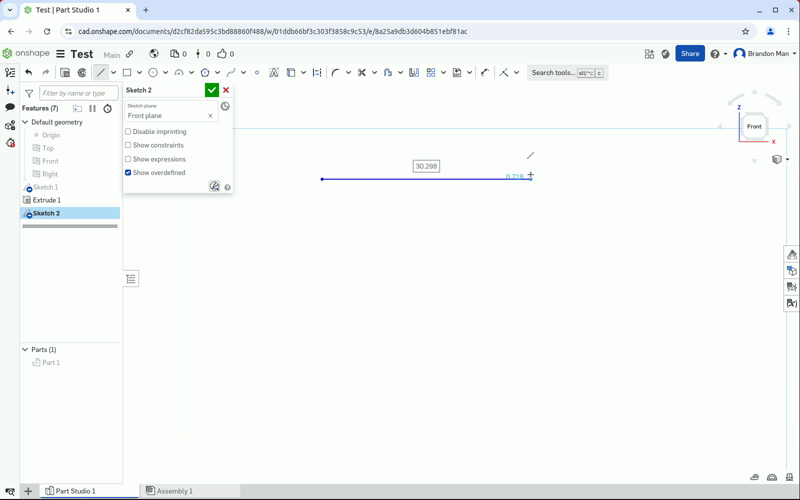
scroll(6)
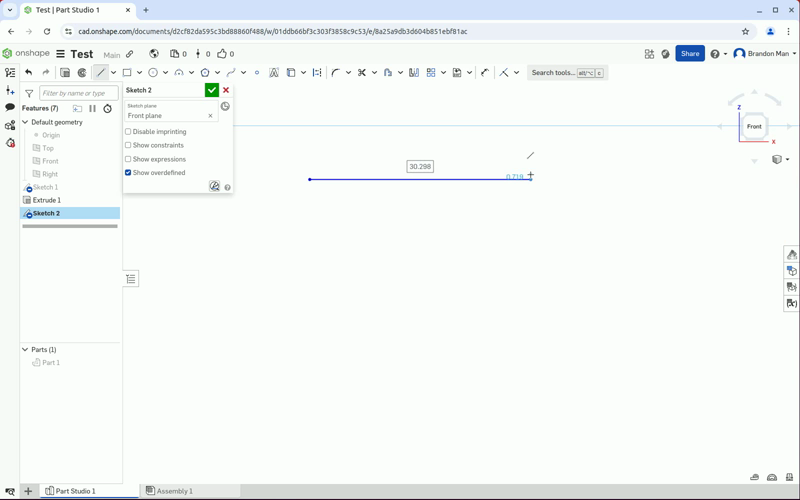
scroll(6)
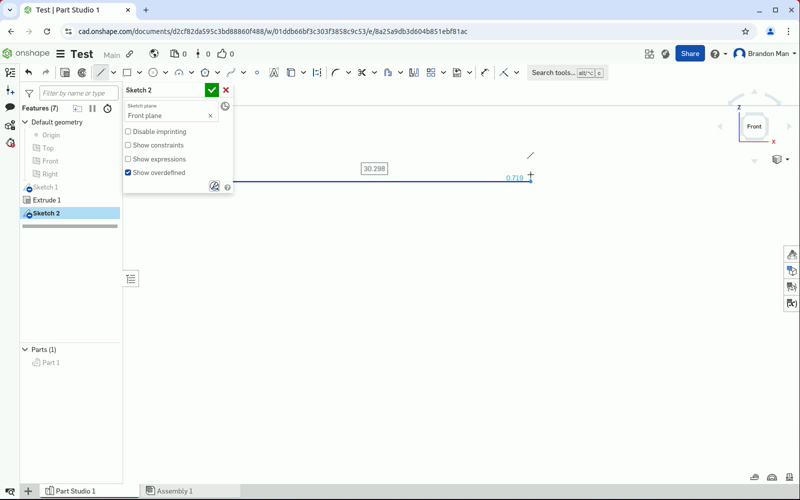
scroll(6)
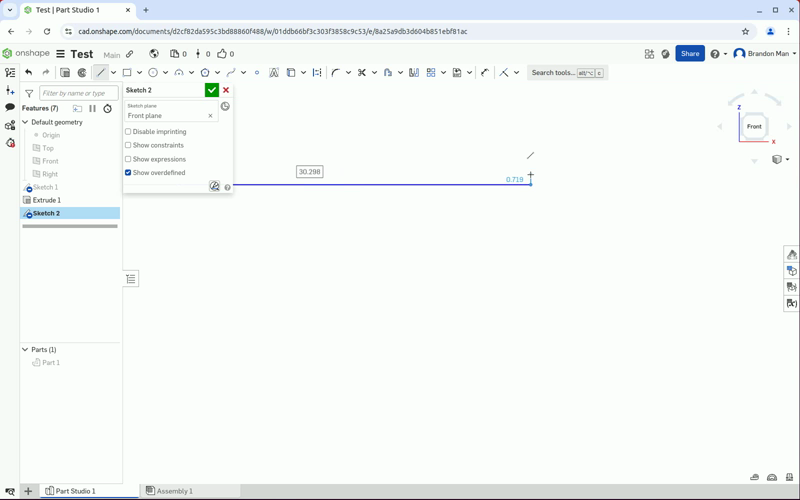
scroll(6)
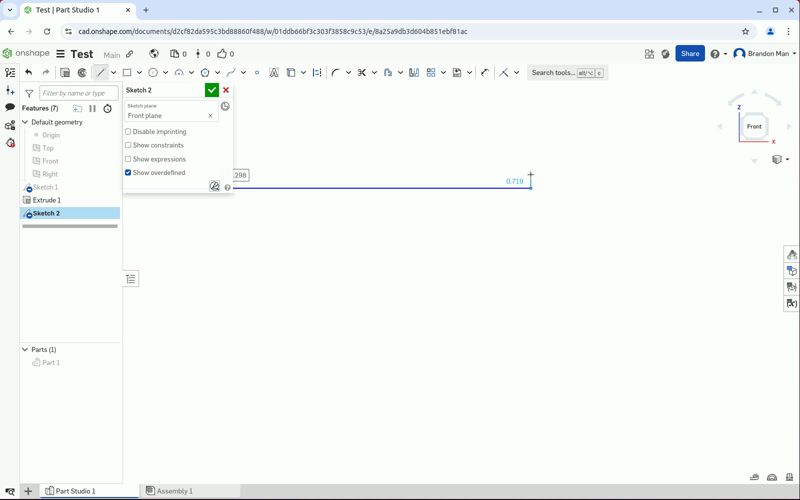
scroll(6)
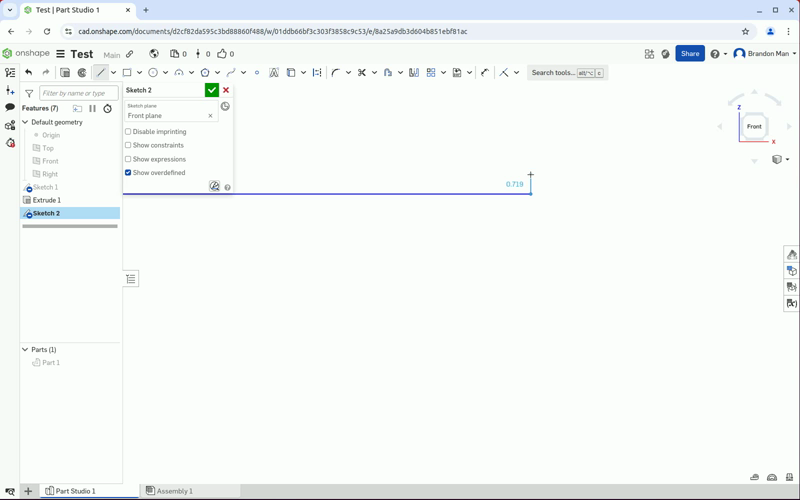
scroll(6)
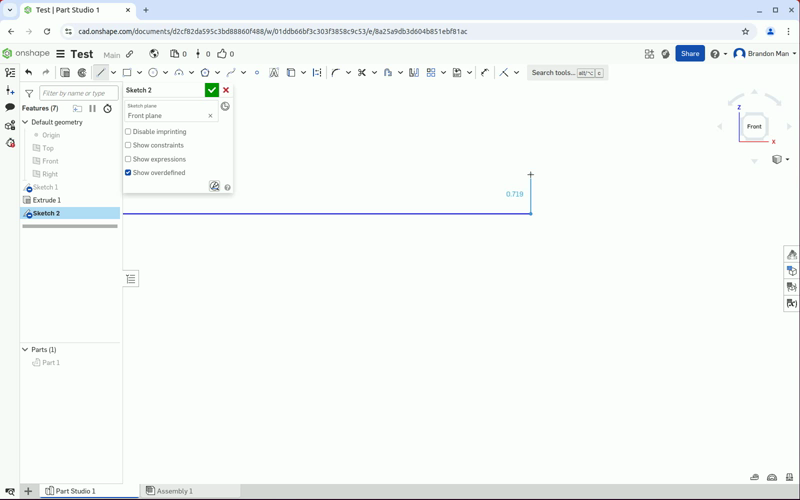
click(530, 174)
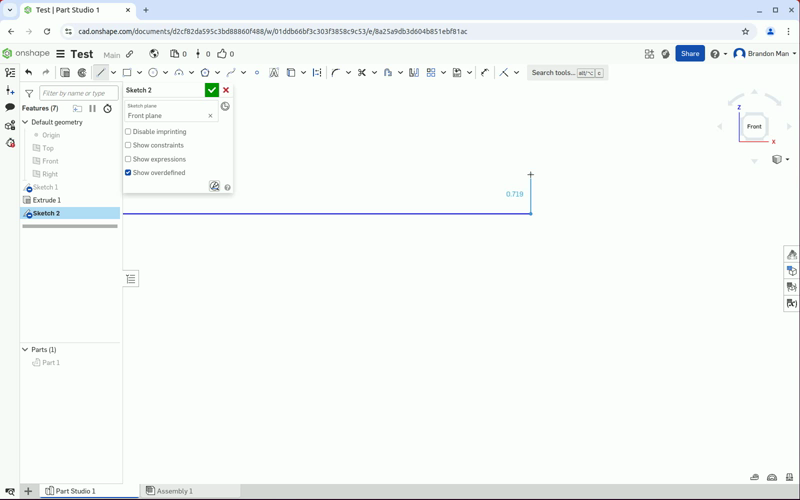
scroll(-6)
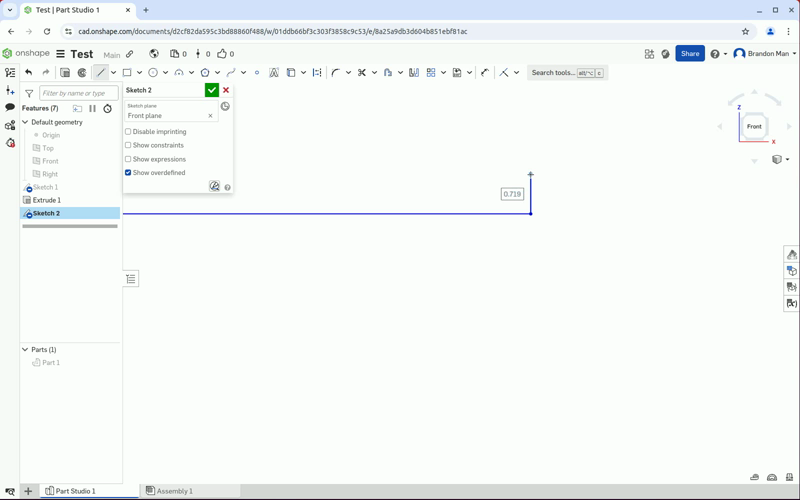
scroll(-6)
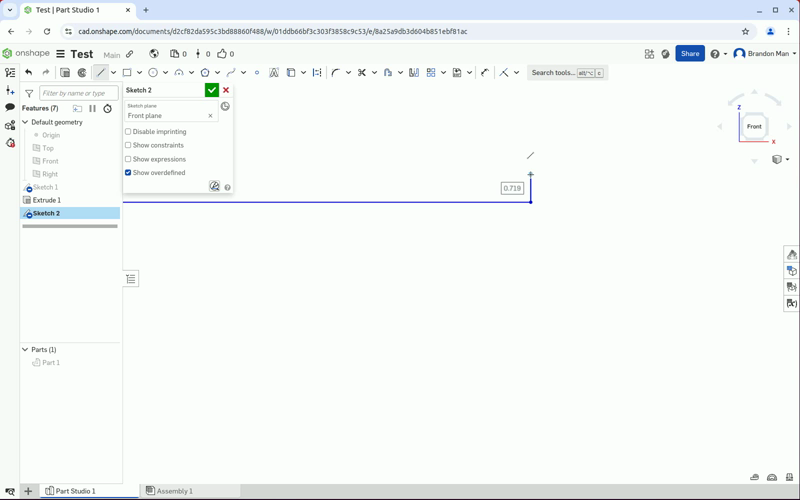
scroll(-6)
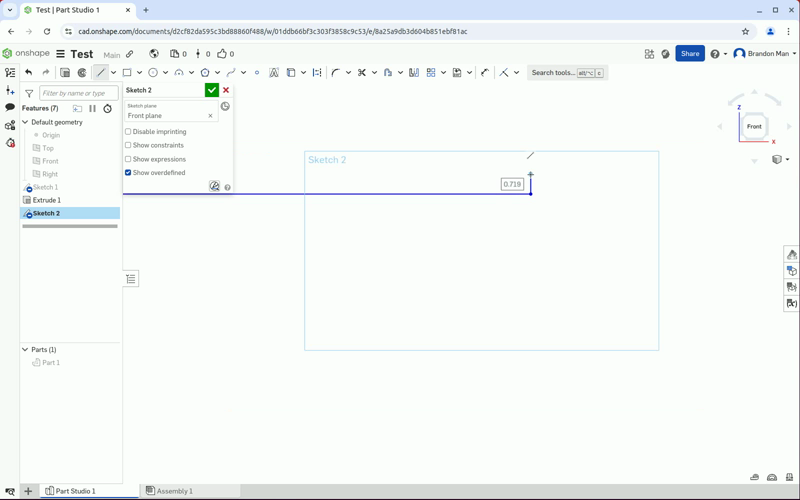
scroll(-6)
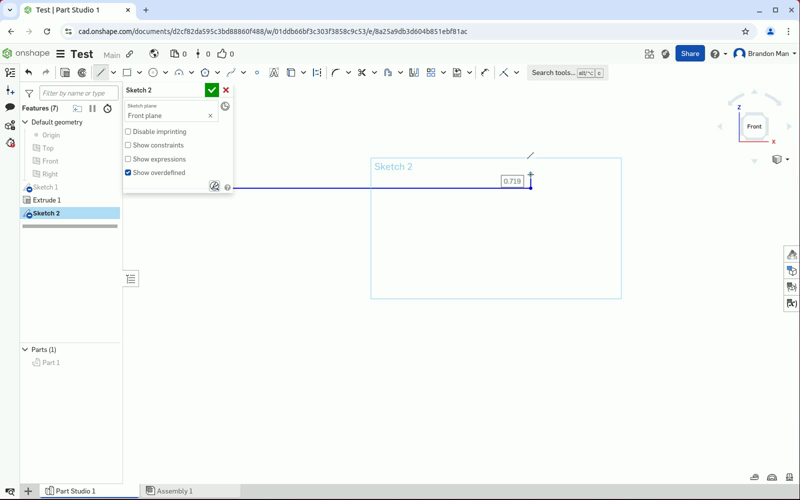
scroll(-6)
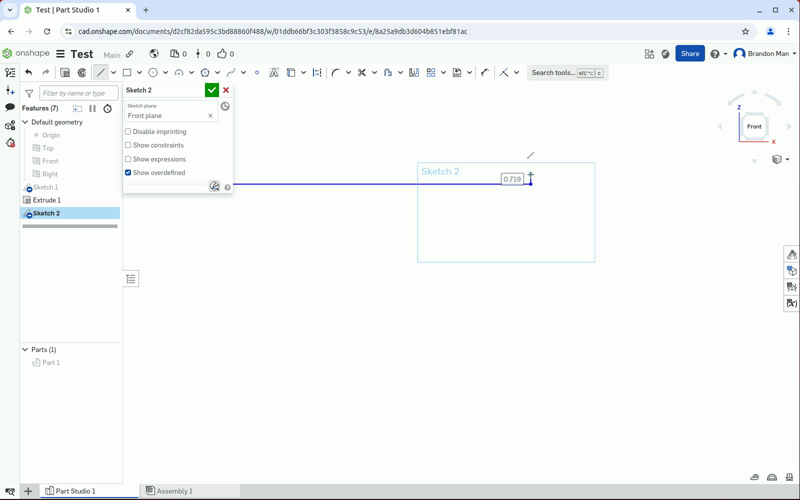
scroll(-6)
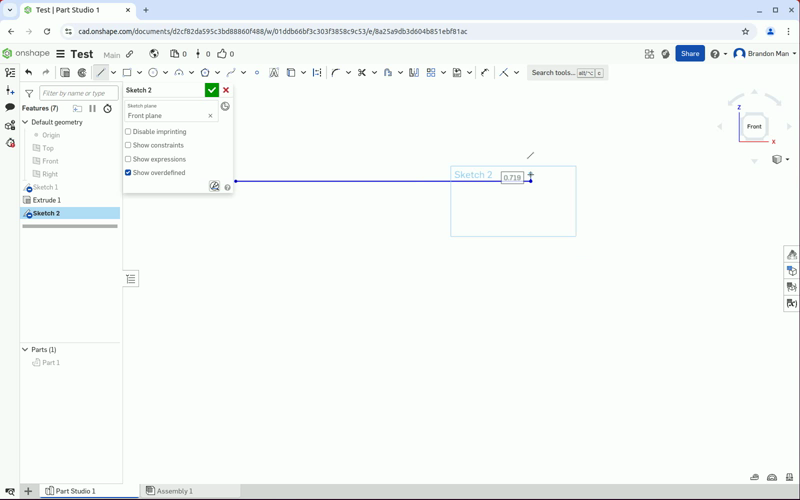
scroll(-6)
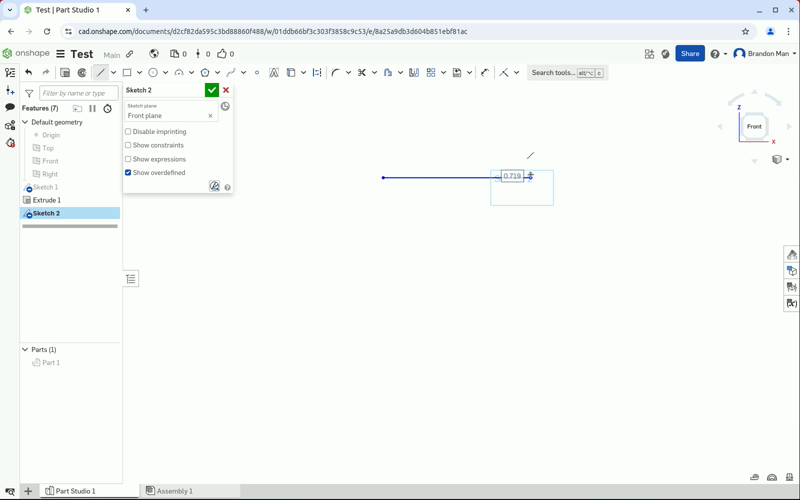
key_up(shift)
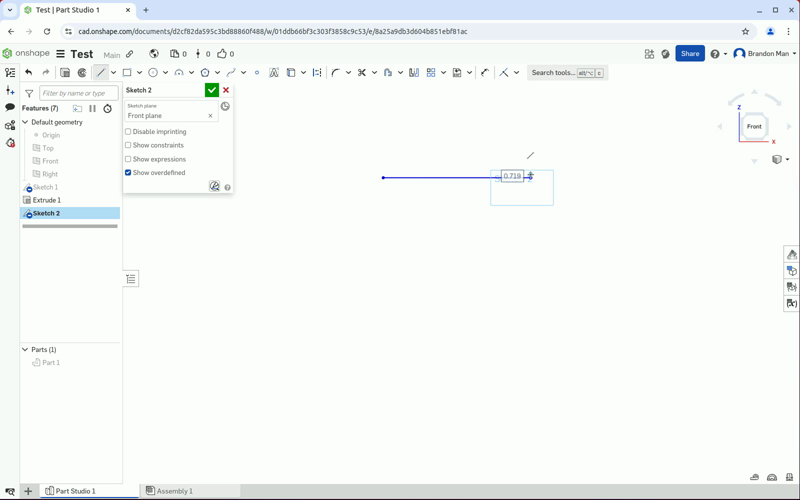
key_down(shift)
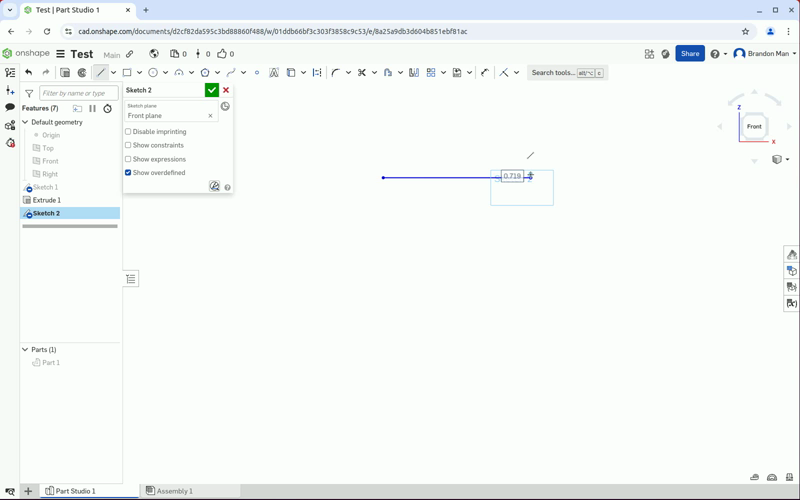
mouse_move(383, 174)
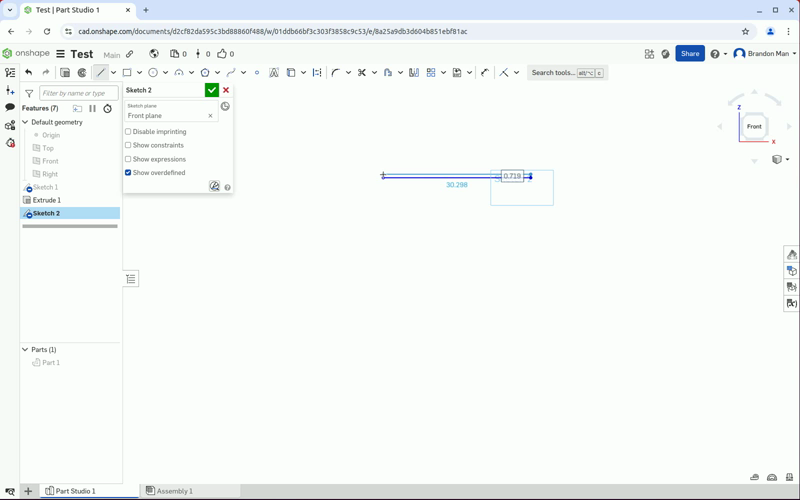
scroll(6)
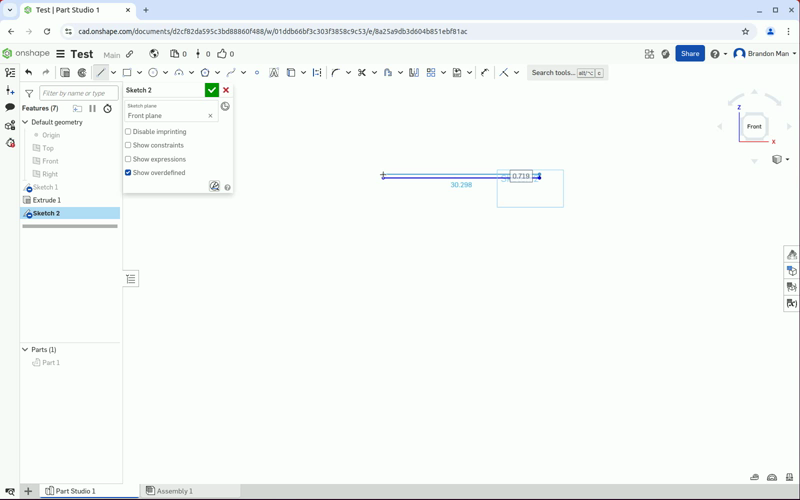
scroll(6)
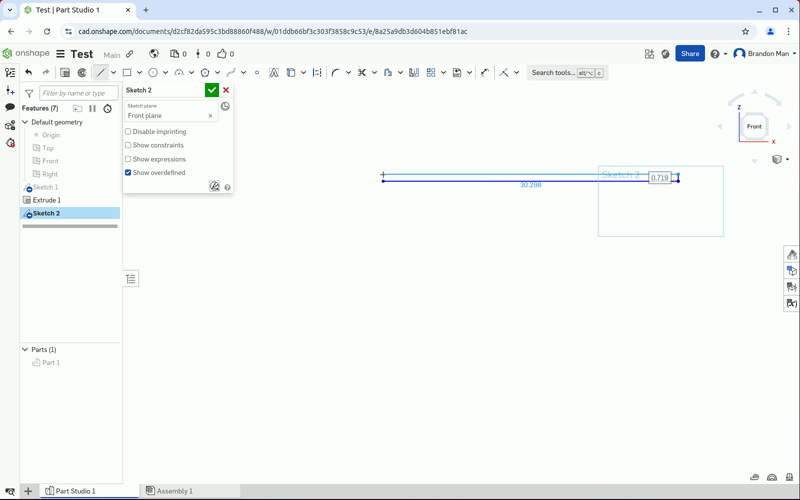
scroll(6)
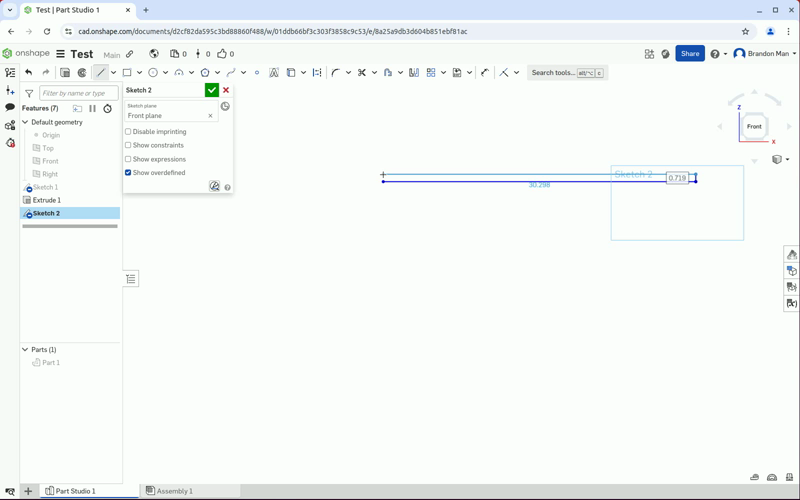
scroll(6)
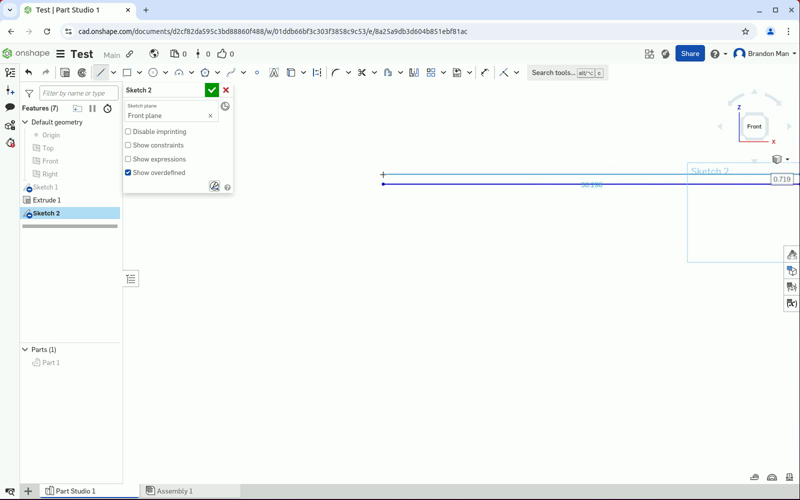
scroll(6)
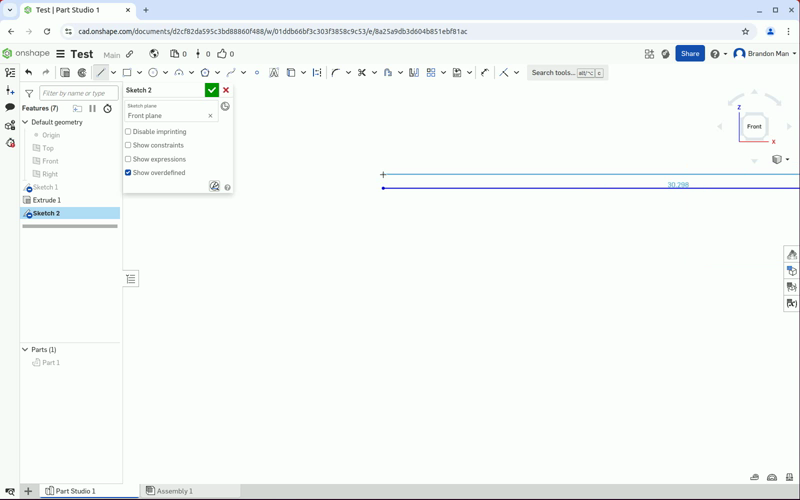
scroll(6)
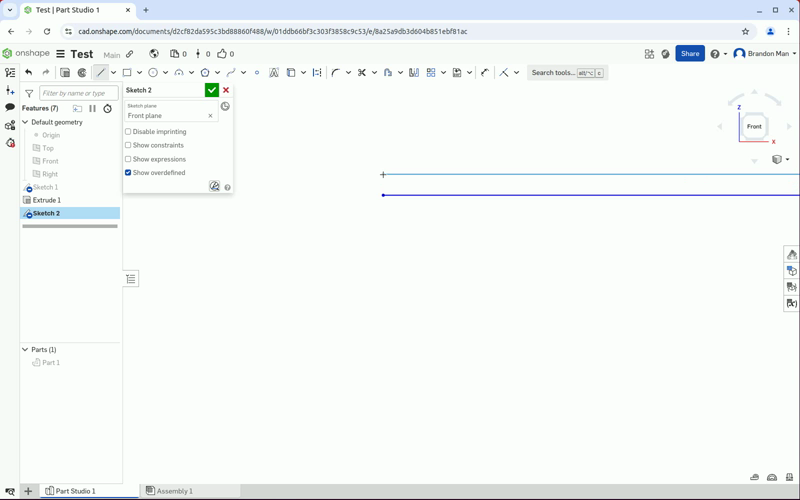
scroll(6)
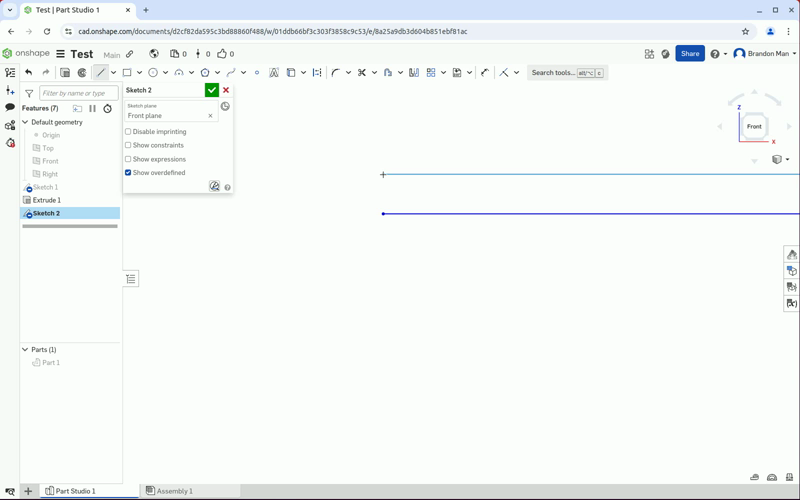
click(383, 174)
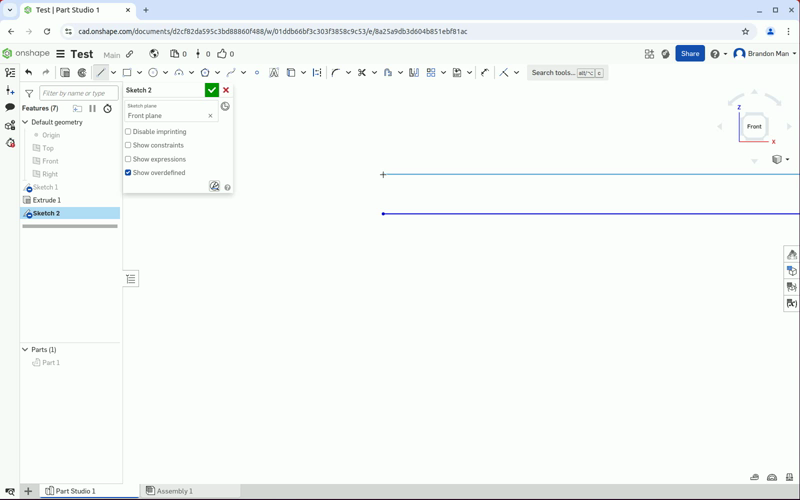
scroll(-6)
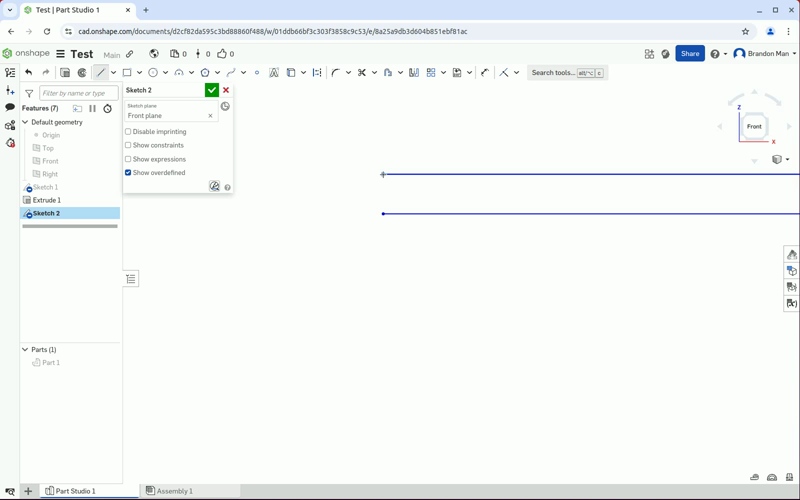
scroll(-6)
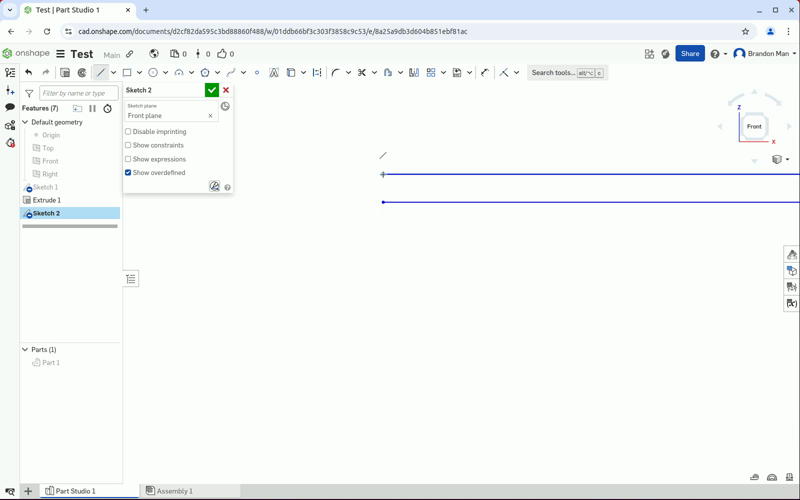
scroll(-6)
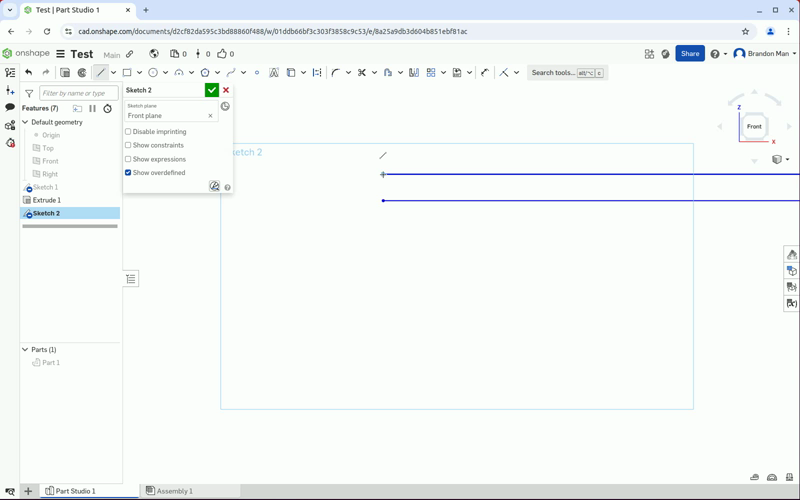
scroll(-6)
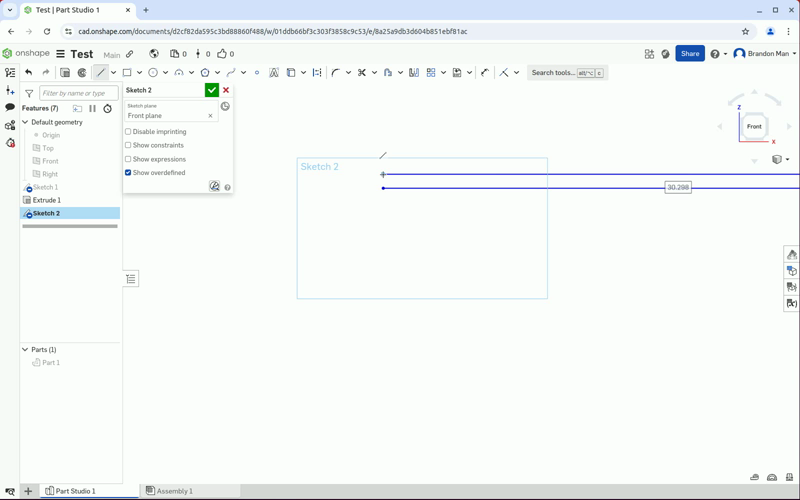
scroll(-6)
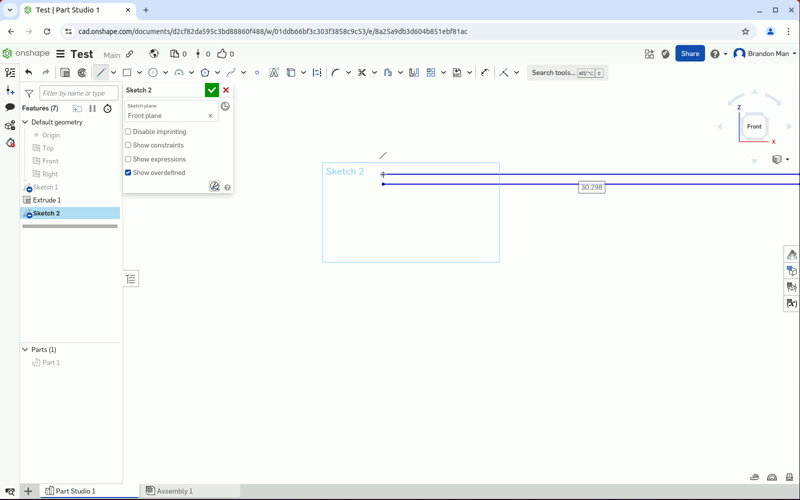
scroll(-6)
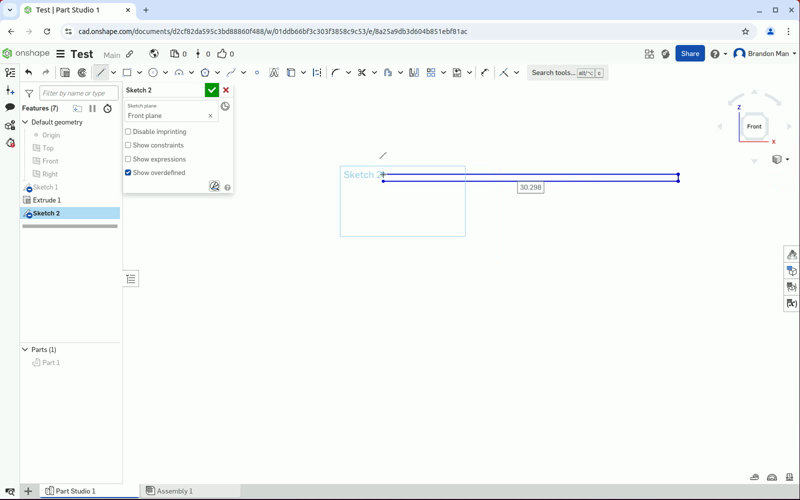
scroll(-6)
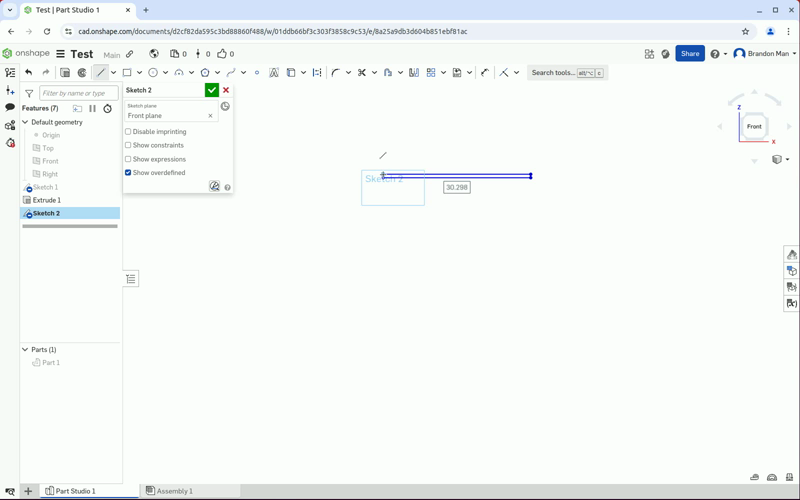
key_up(shift)
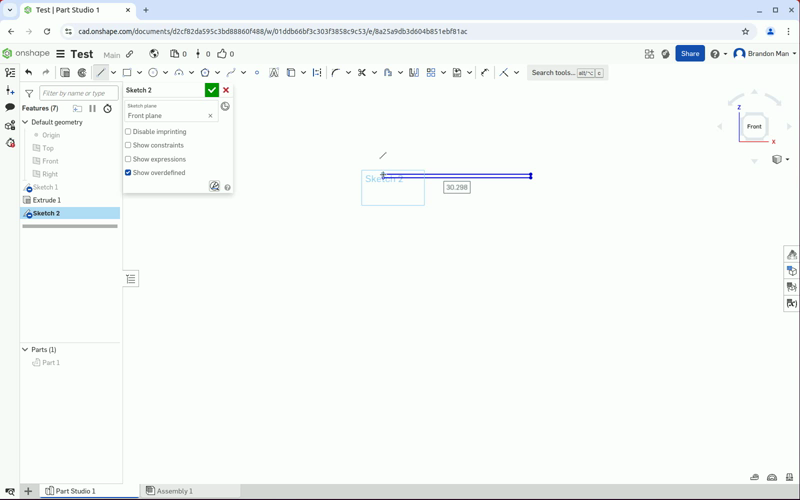
mouse_move(413, 174)
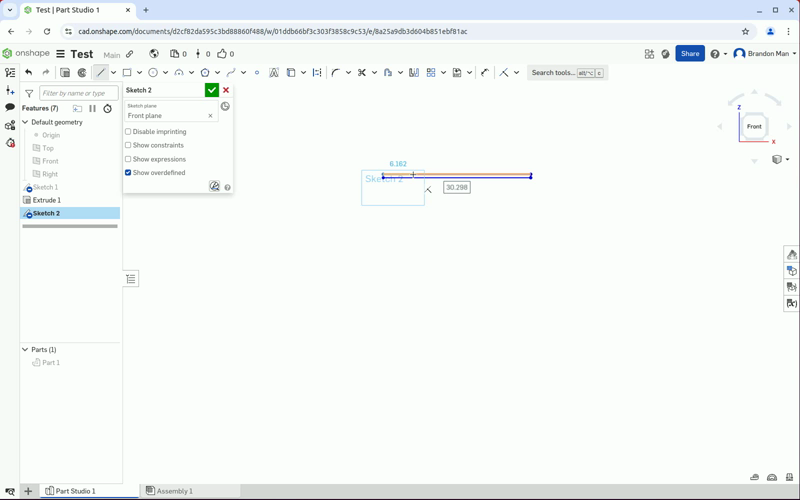
key_down(shift)
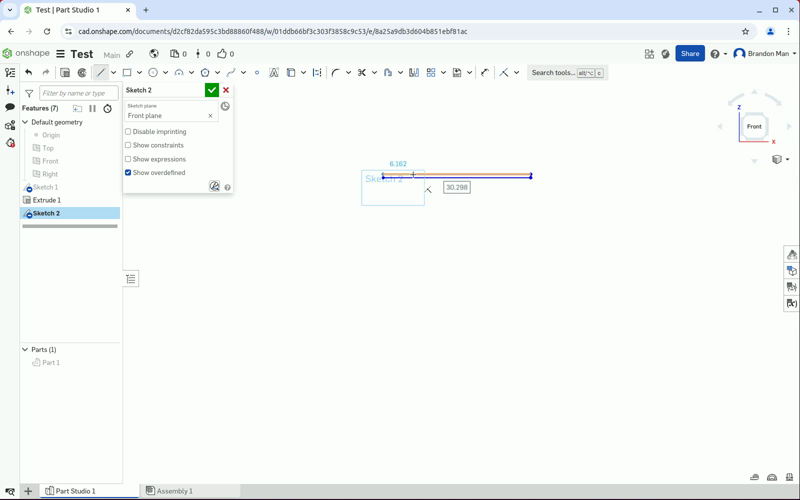
mouse_move(383, 177)
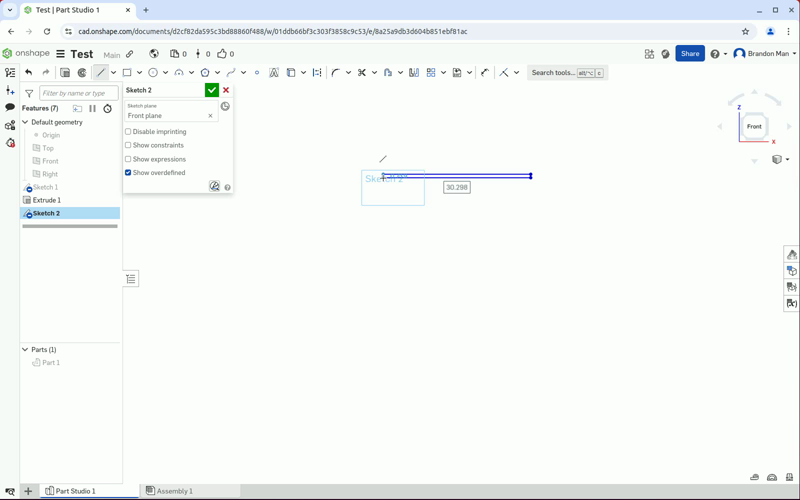
scroll(6)
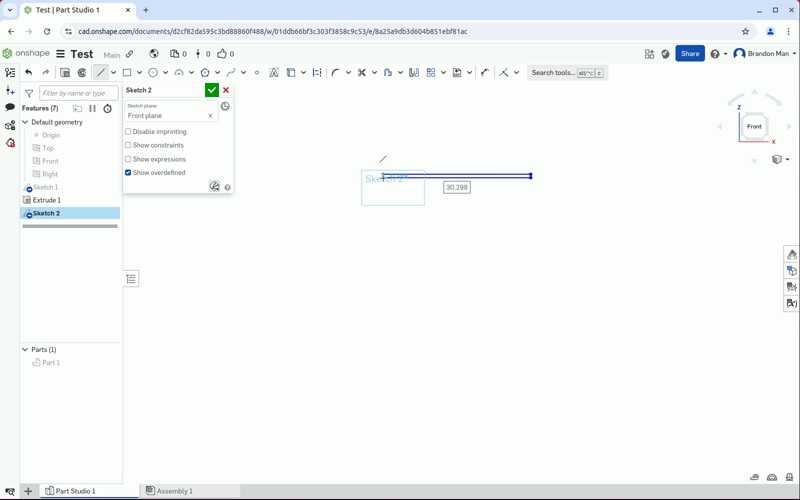
scroll(6)
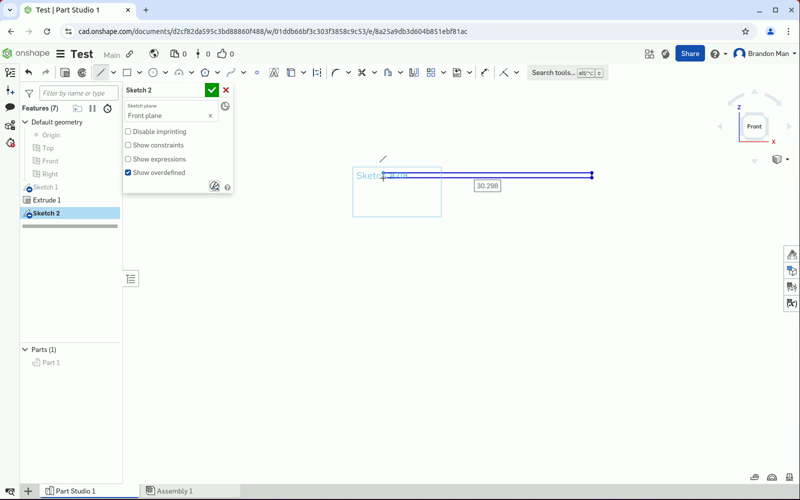
scroll(6)
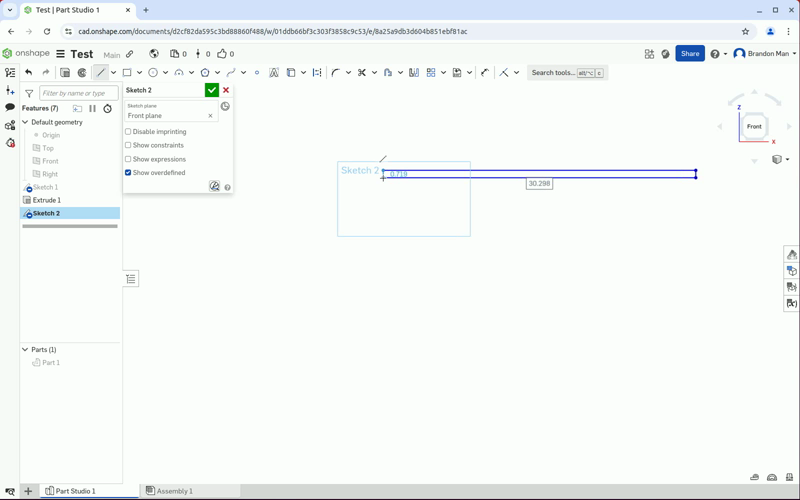
scroll(6)
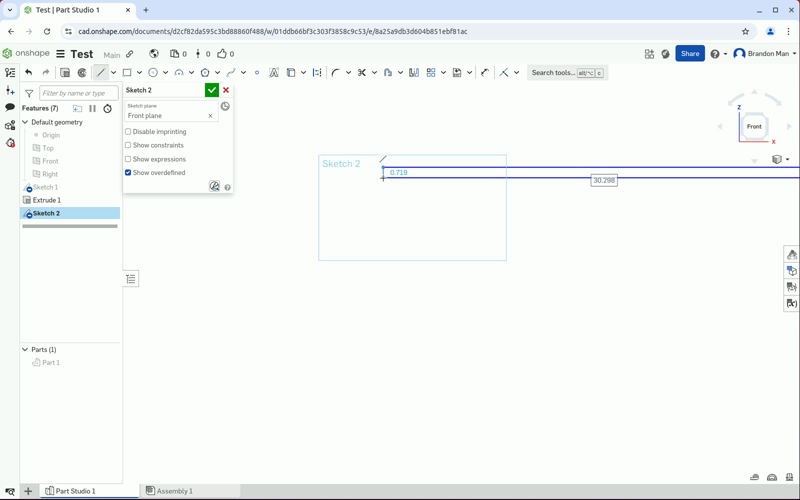
scroll(6)
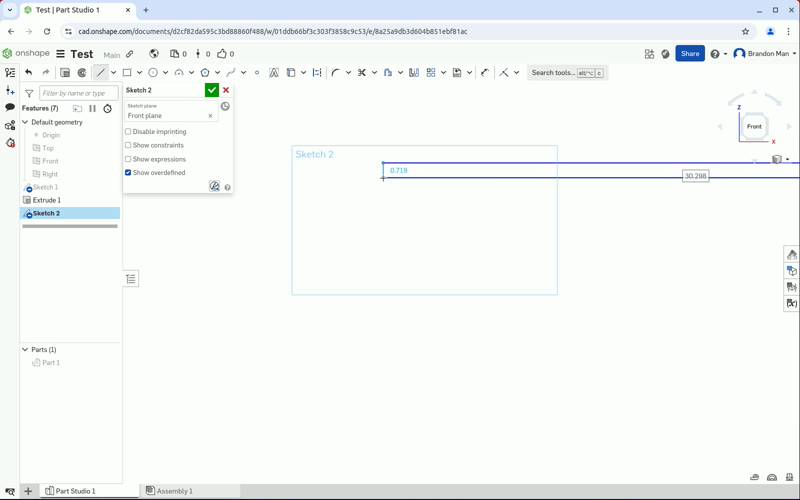
scroll(6)
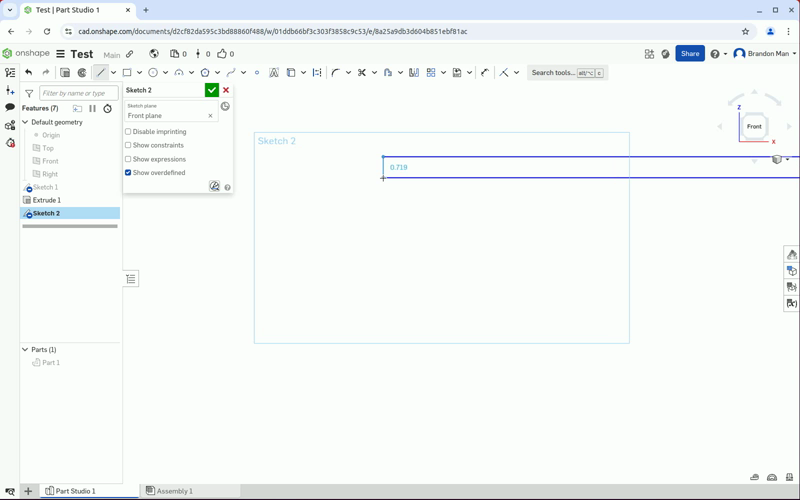
scroll(6)
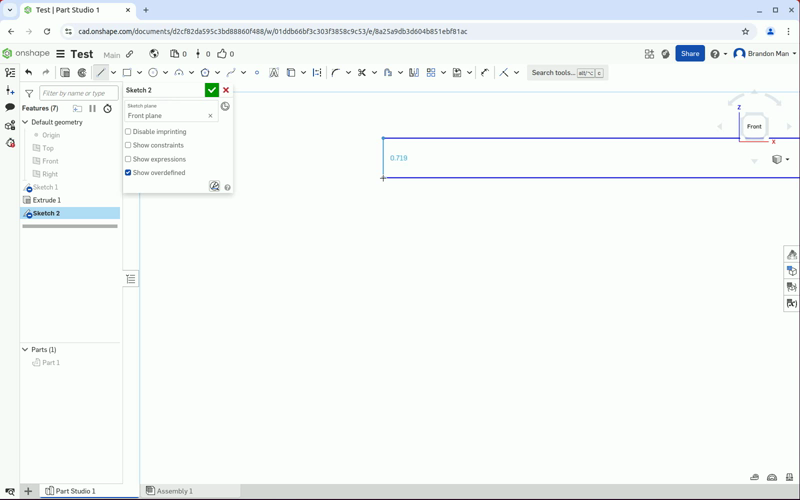
key_up(shift)
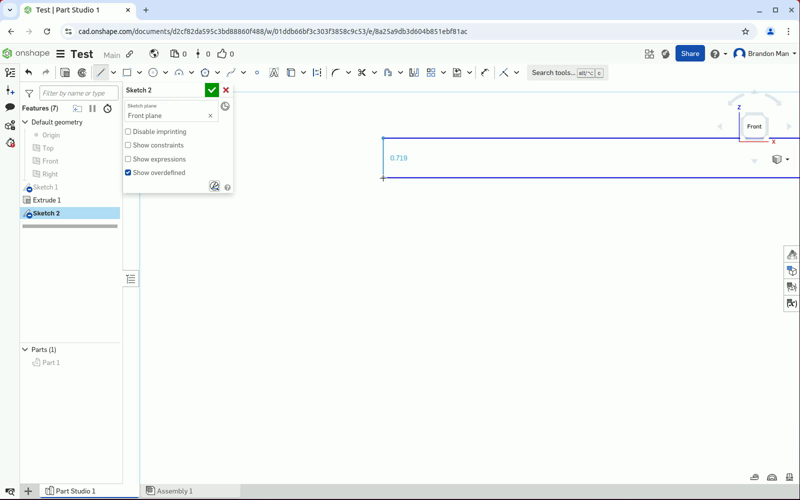
click(383, 177)
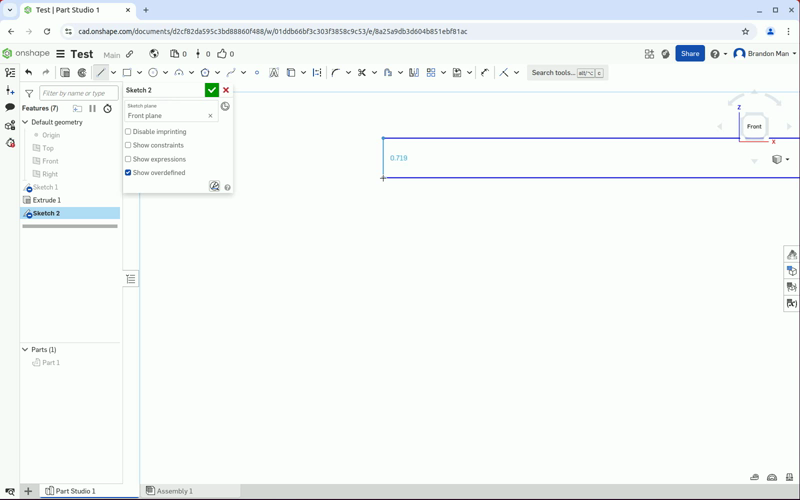
scroll(-6)
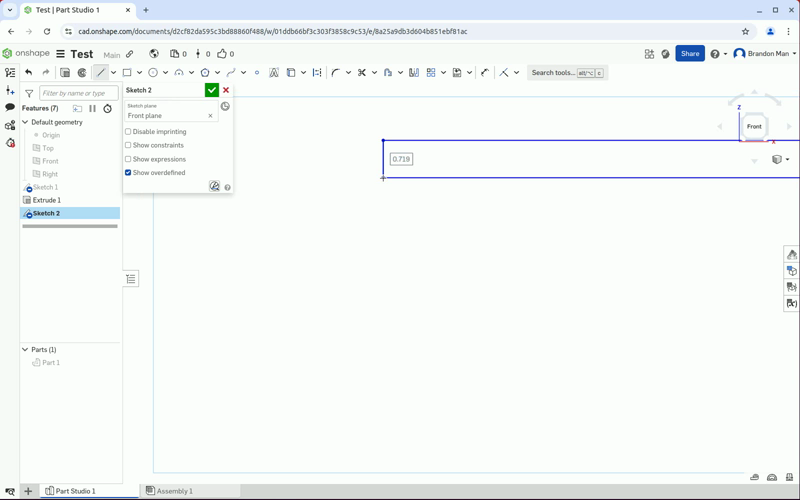
scroll(-6)
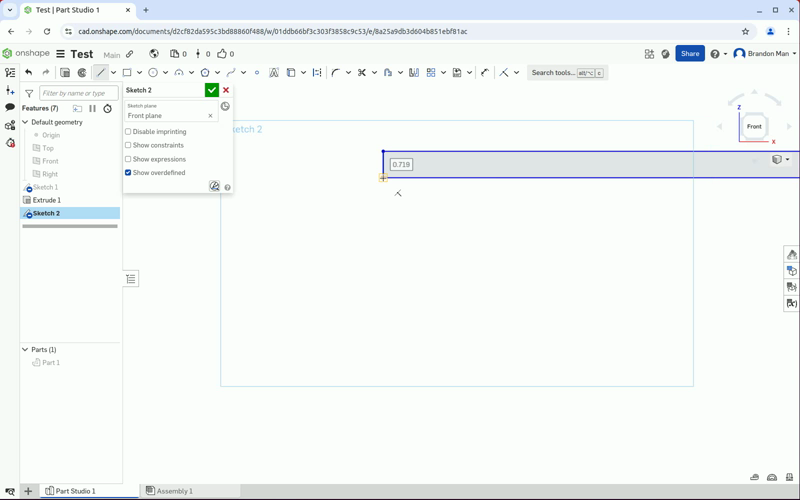
scroll(-6)
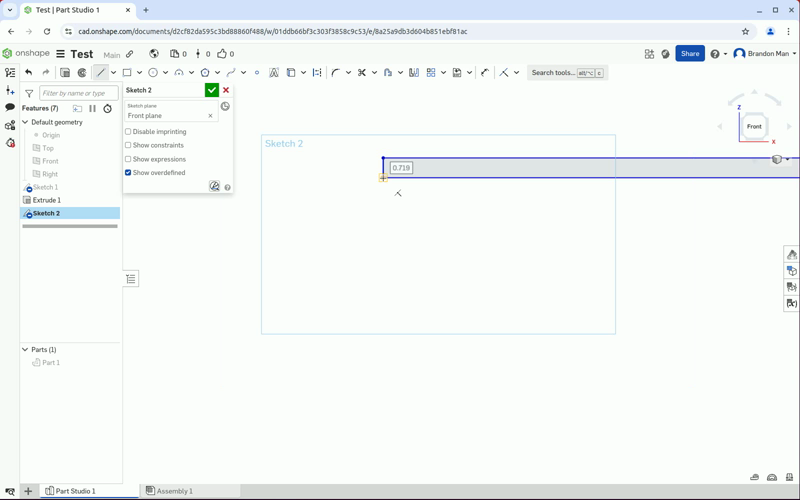
scroll(-6)
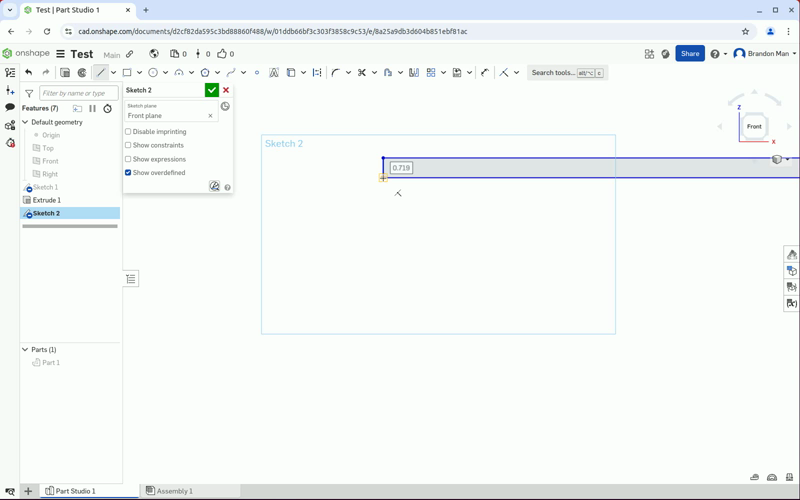
scroll(-6)
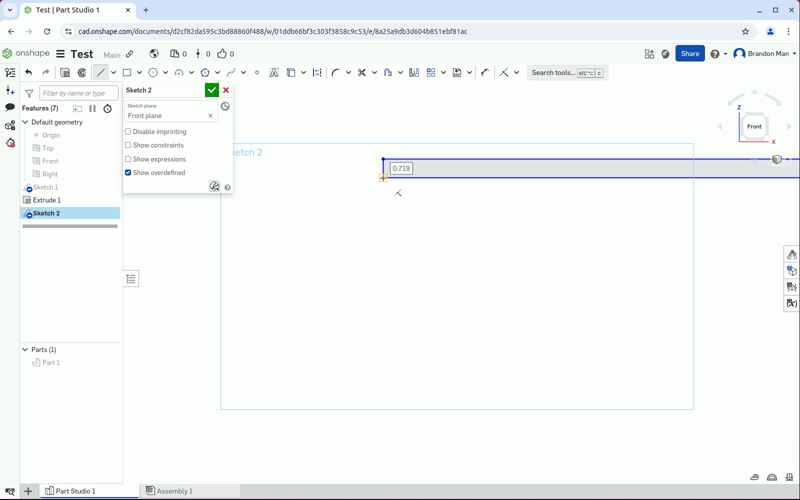
scroll(-6)
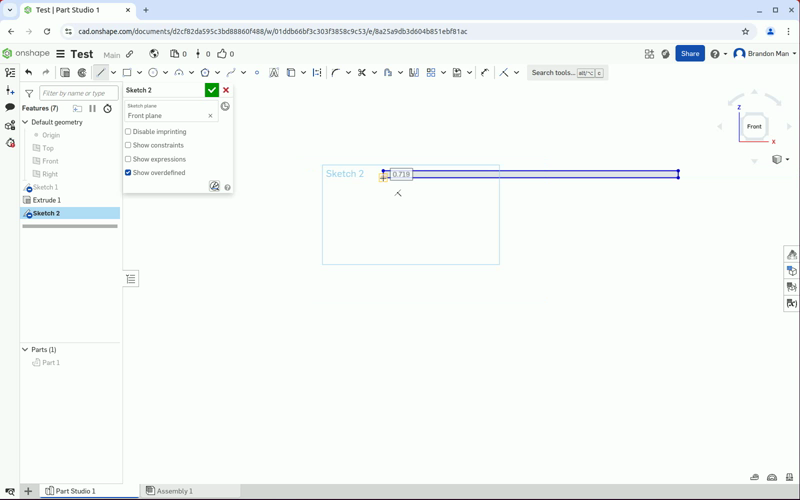
scroll(-6)
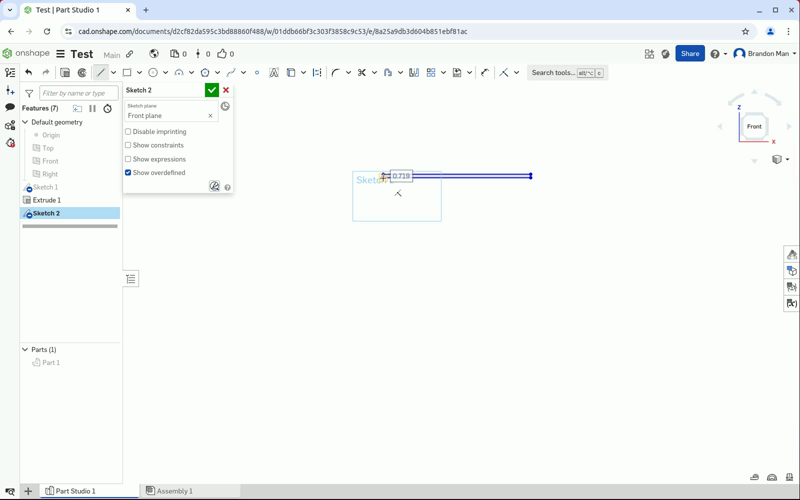
key(esc)
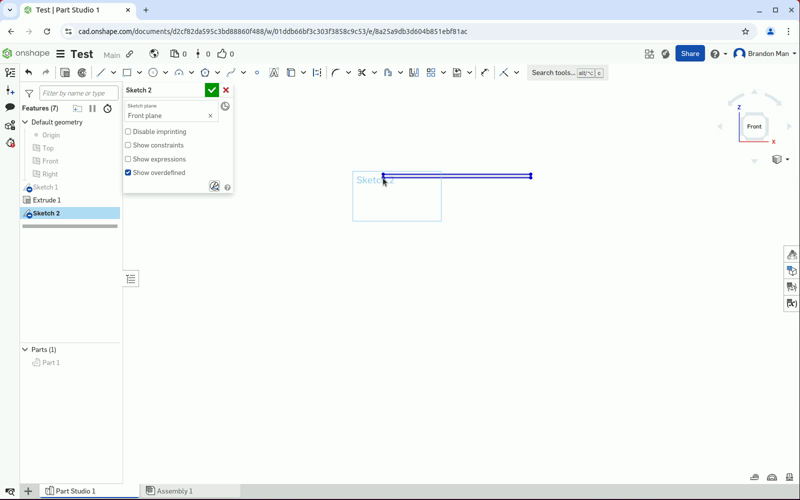
mouse_move(419, 175)
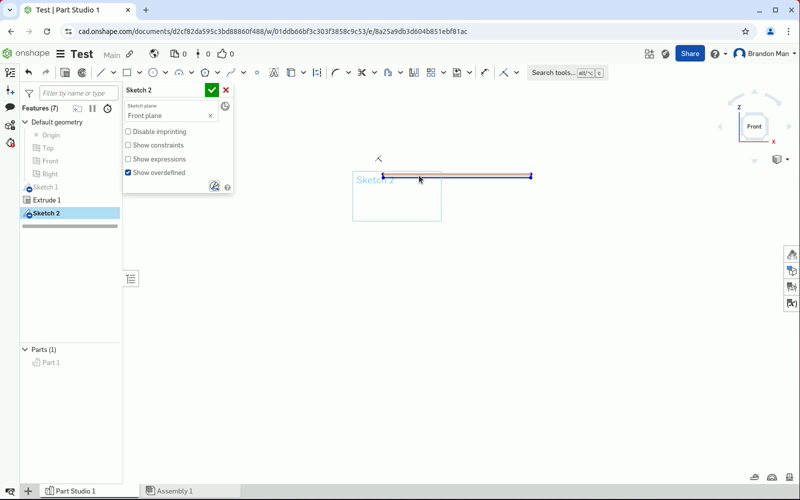
scroll(6)
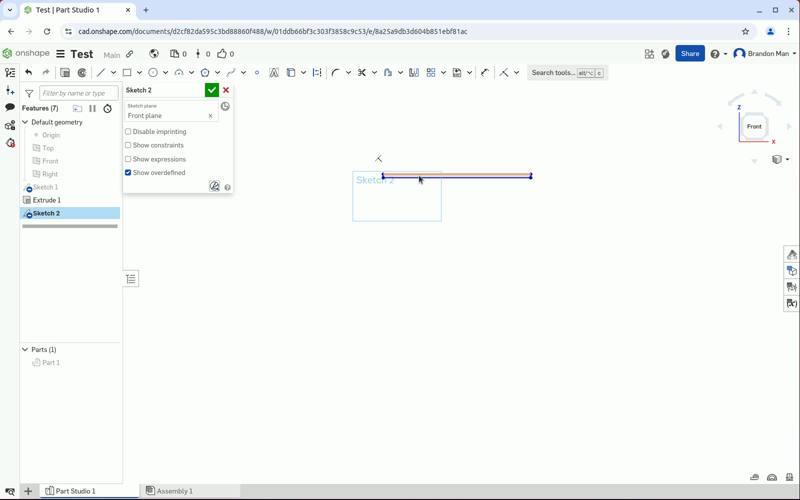
scroll(6)
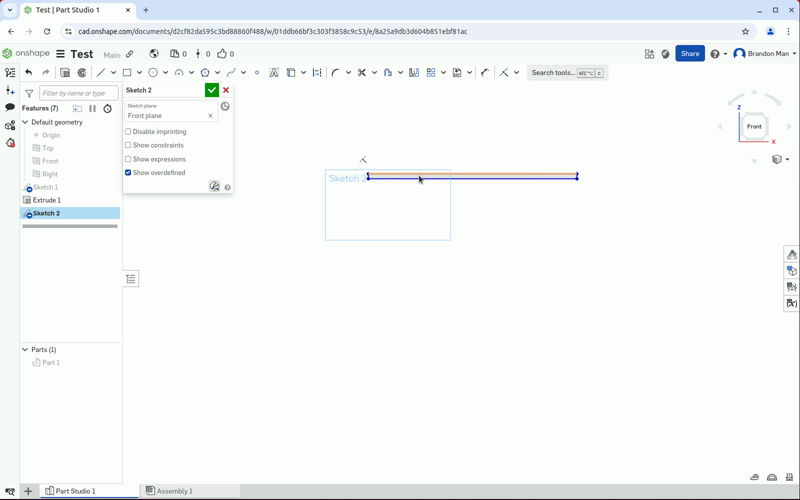
scroll(6)
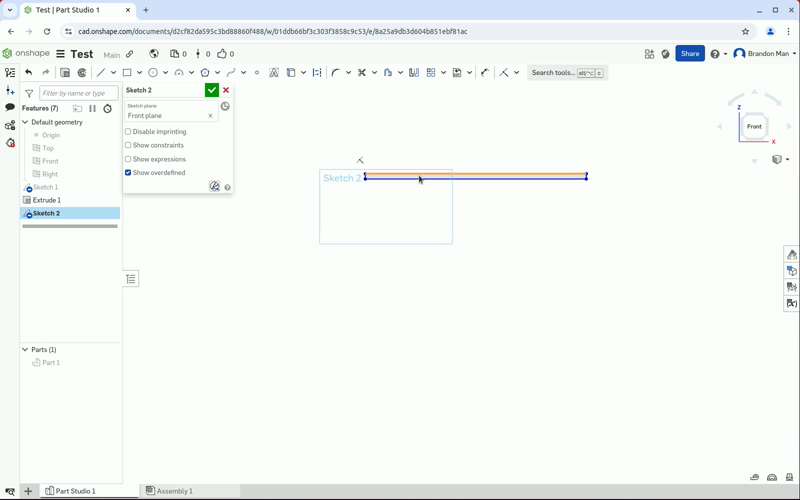
scroll(6)
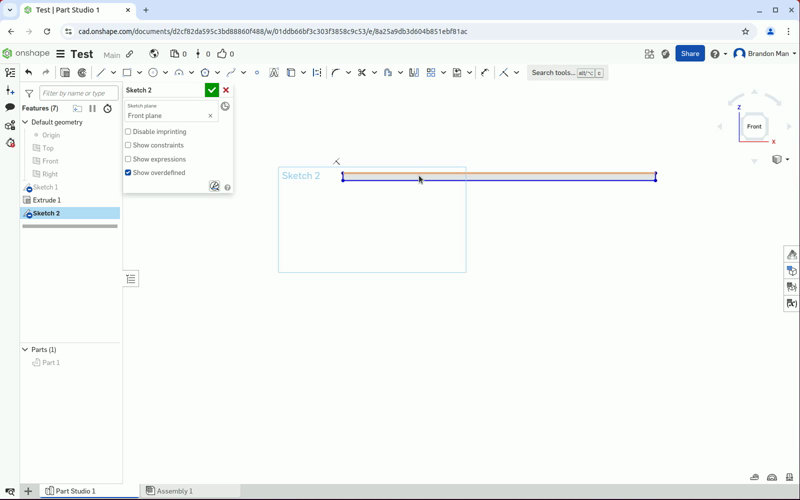
scroll(6)
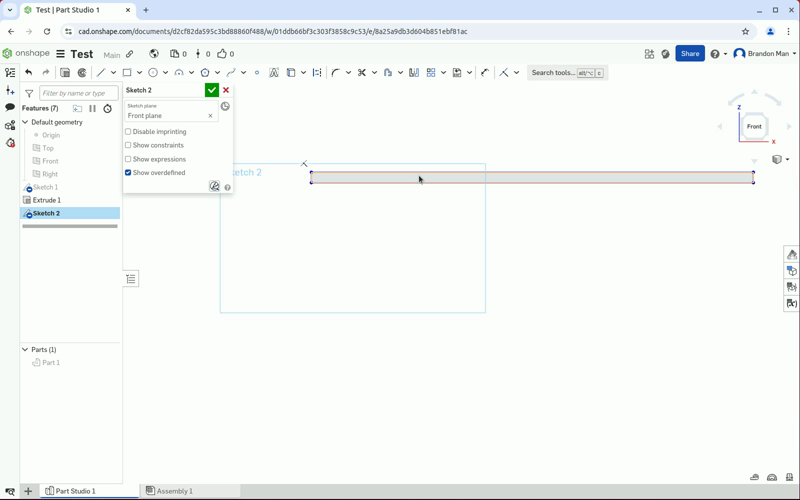
scroll(6)
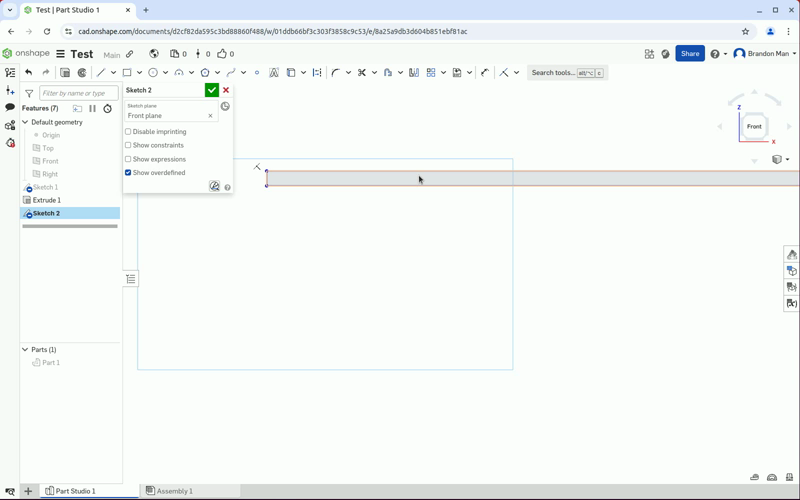
scroll(6)
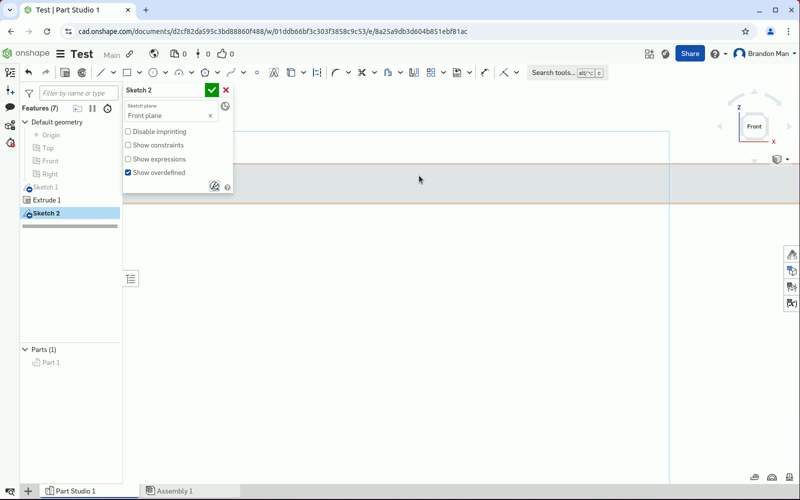
click(419, 175)
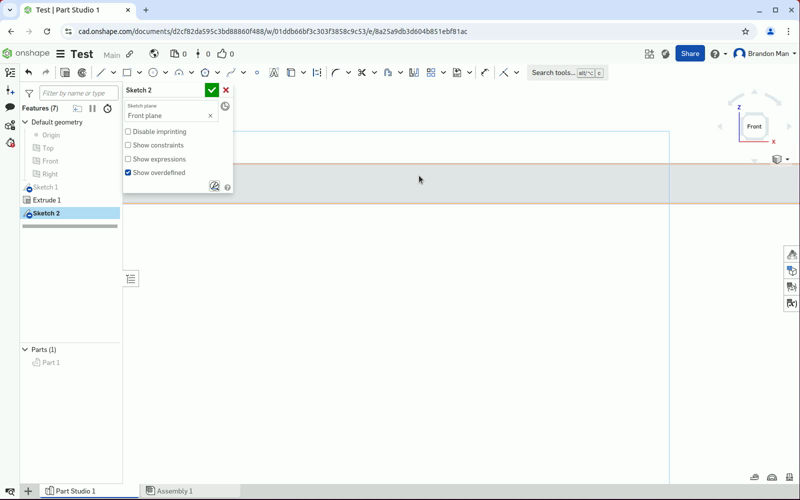
scroll(-6)
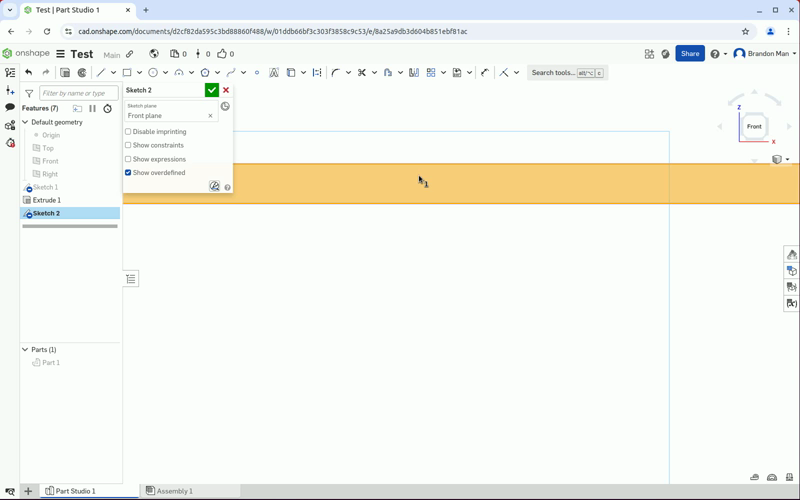
scroll(-6)
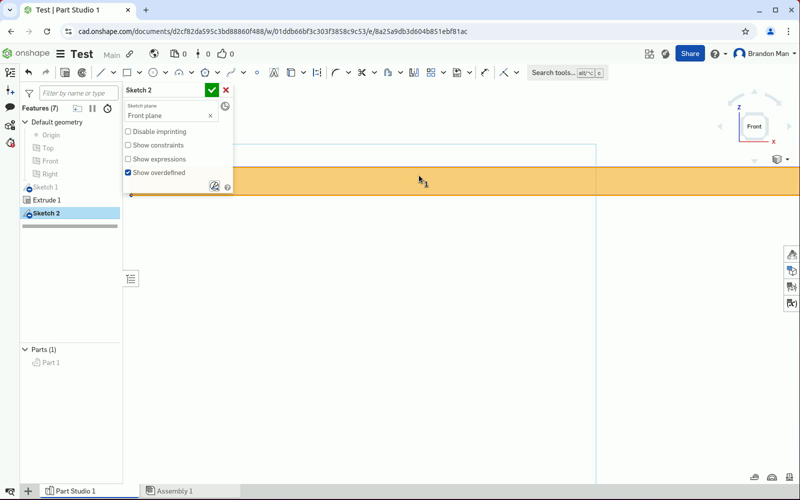
scroll(-6)
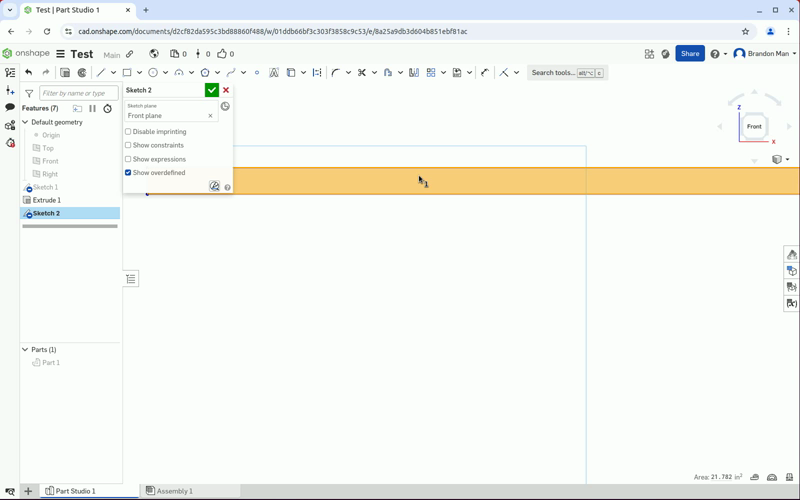
scroll(-6)
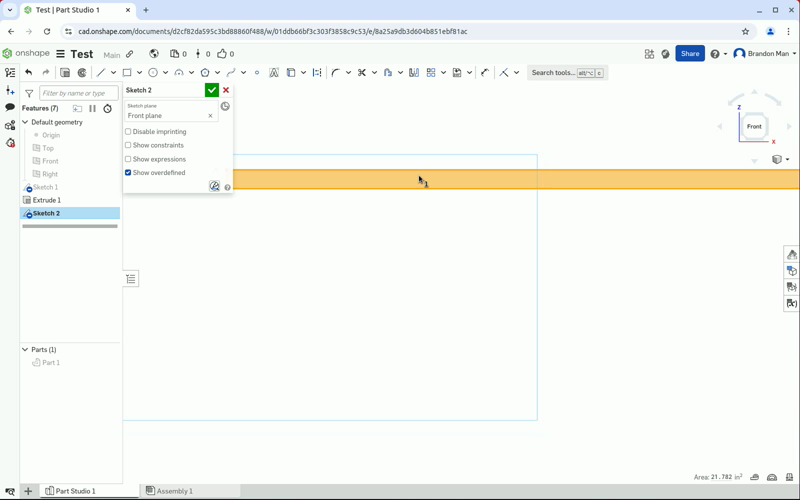
scroll(-6)
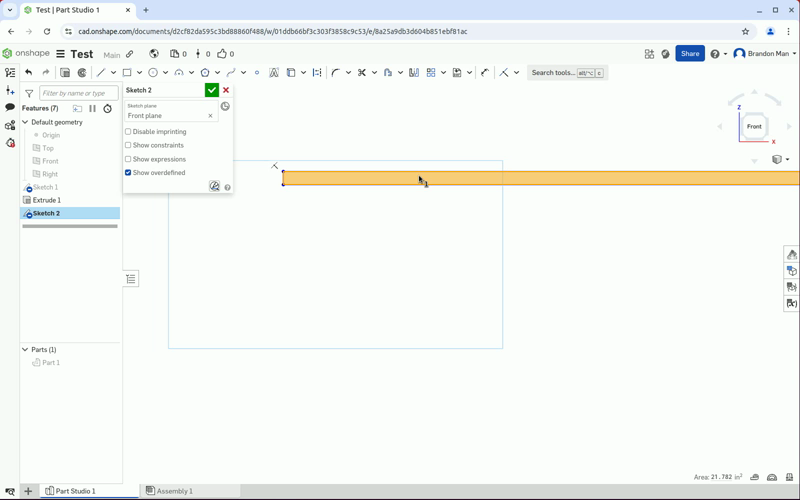
scroll(-6)
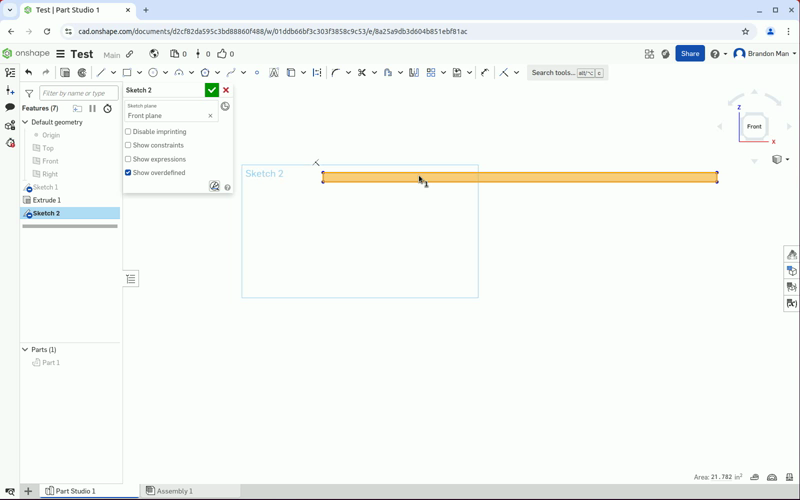
scroll(-6)
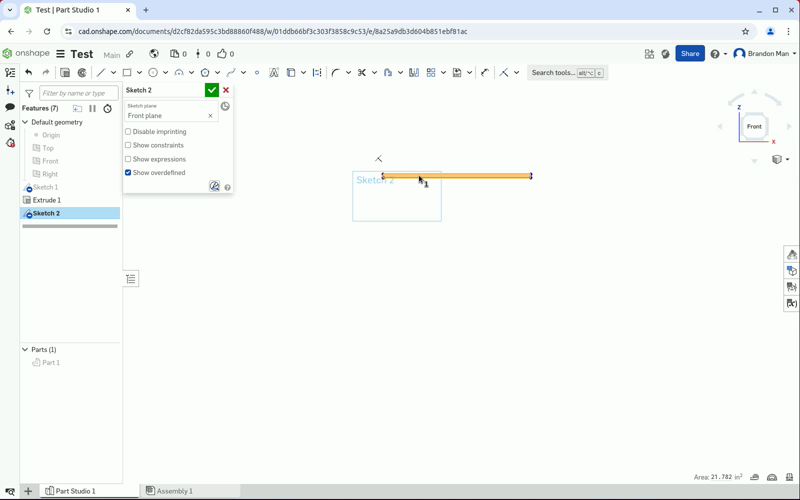
mouse_move(73, 352)
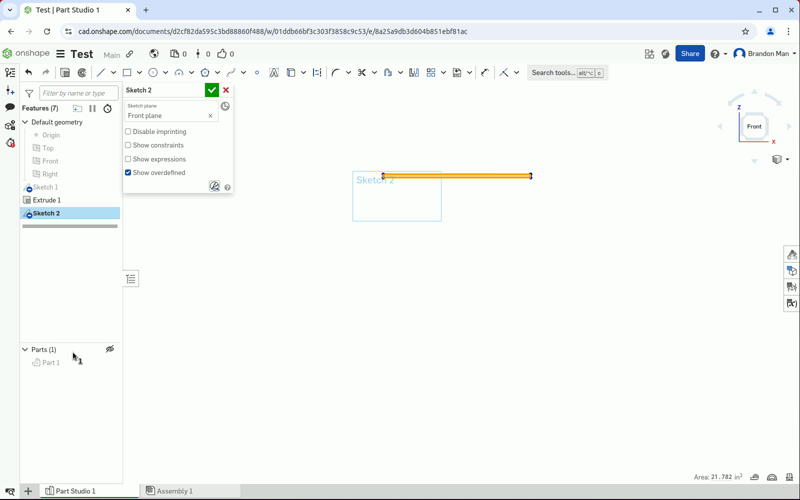
key(shift+y)
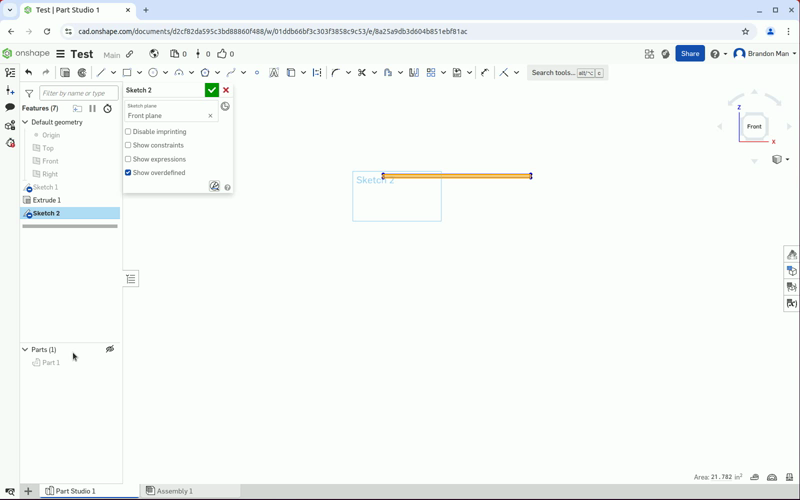
key(shift+e)
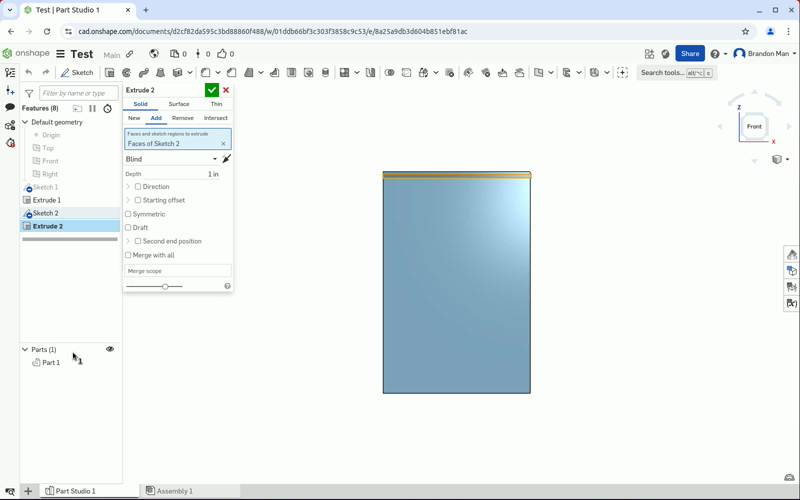
mouse_move(143, 106)
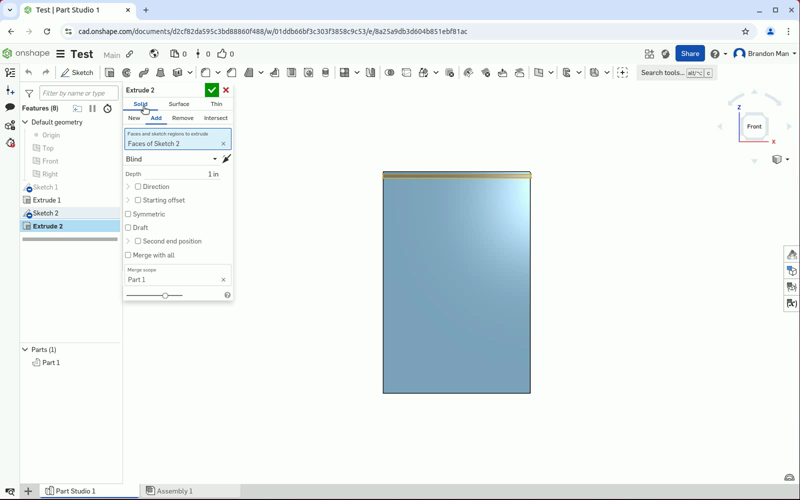
click(143, 106)
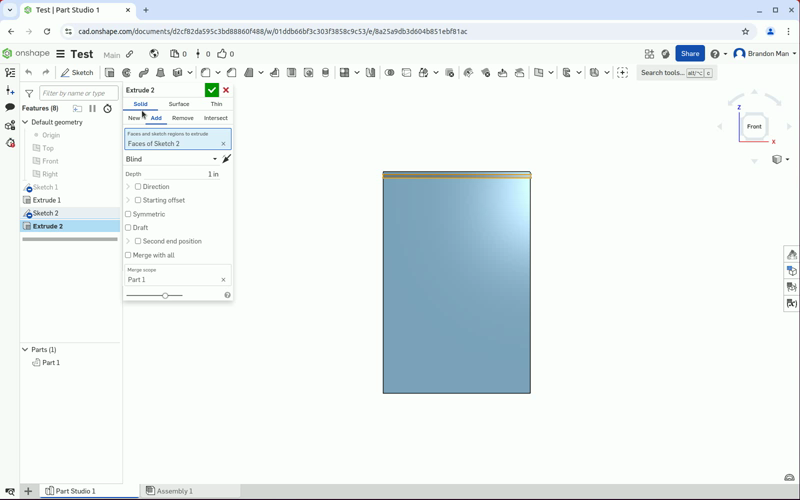
mouse_move(137, 120)
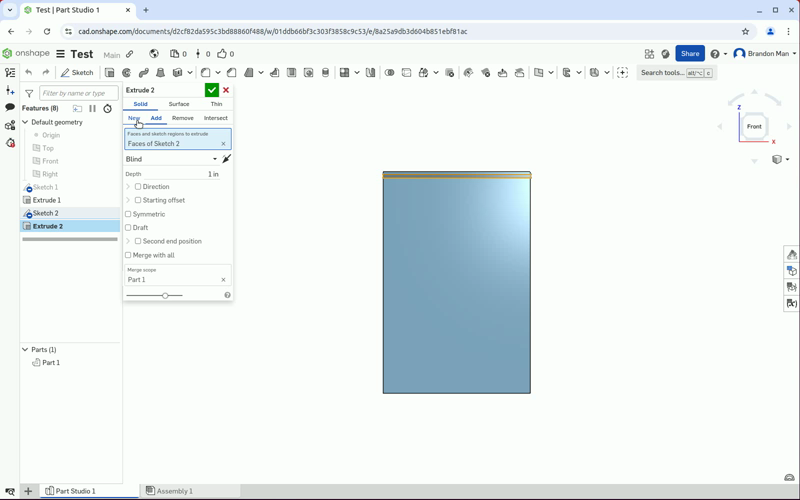
click(137, 120)
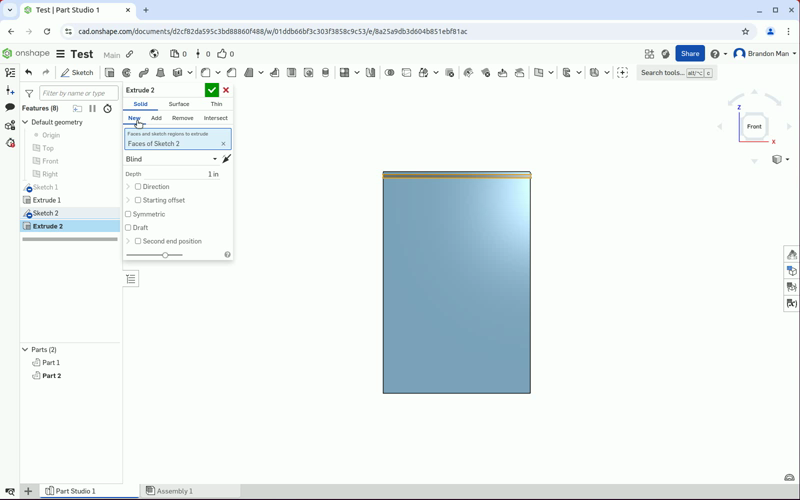
key(tab, 4)
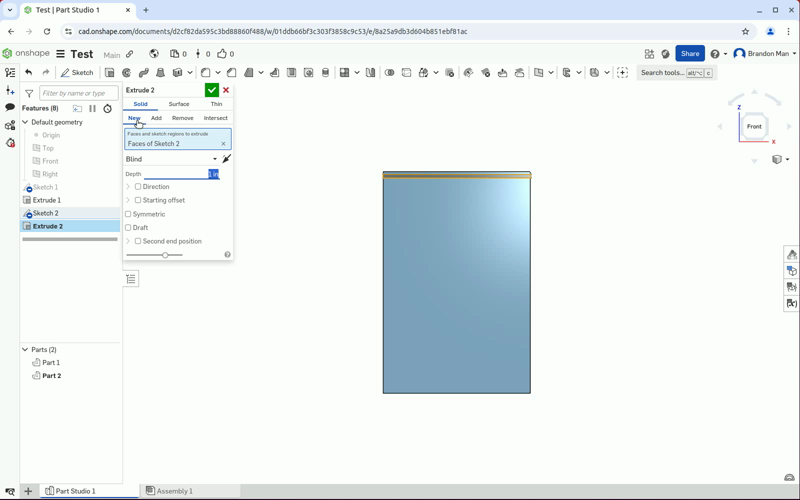
text(3.129)
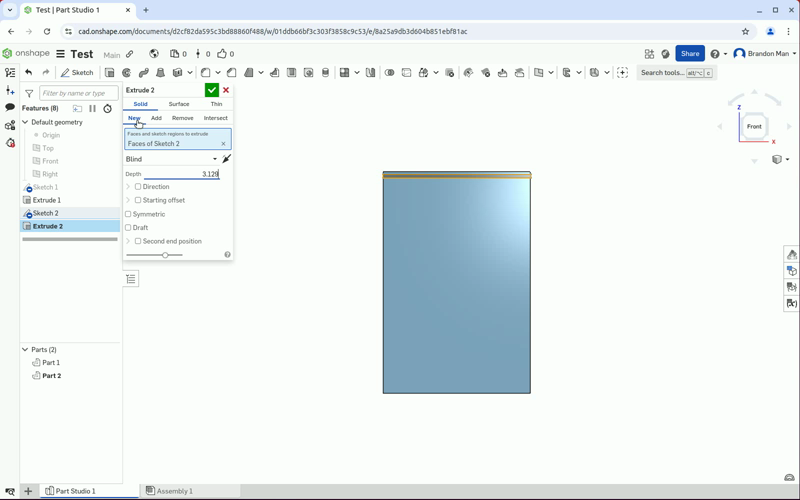
key(enter)
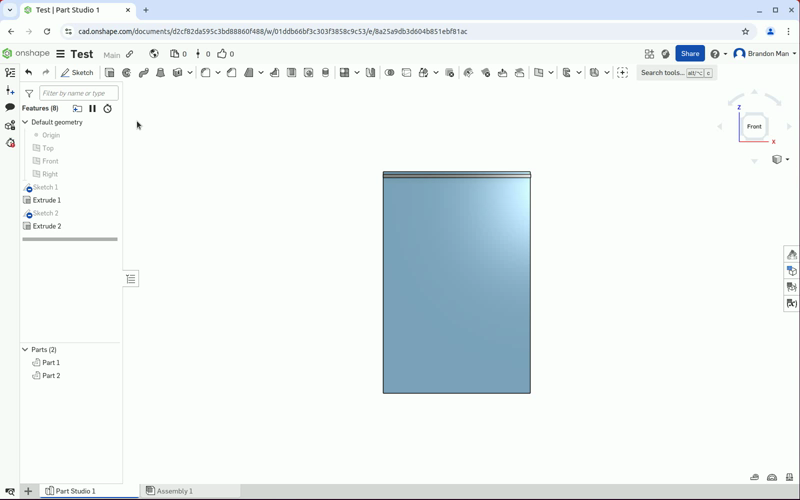
key(shift+h)
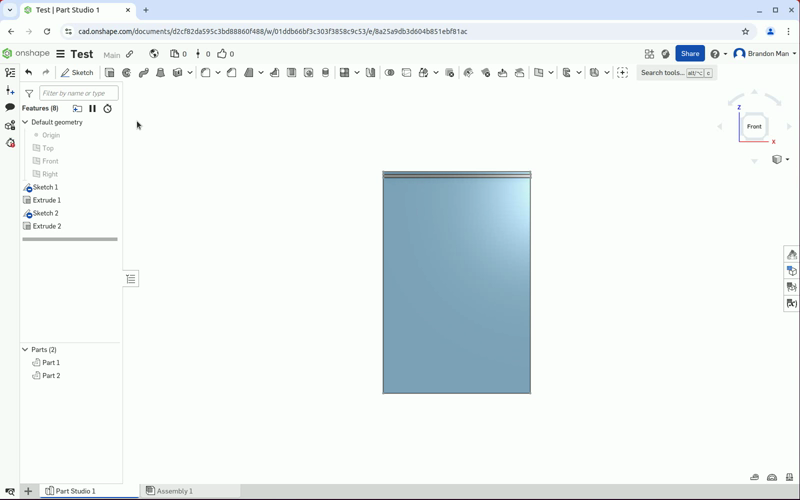
key(shift+h)
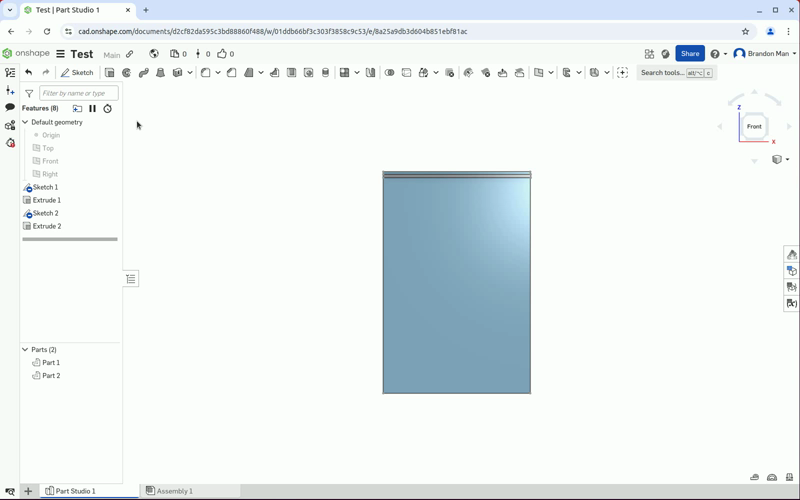
key(shift+7)
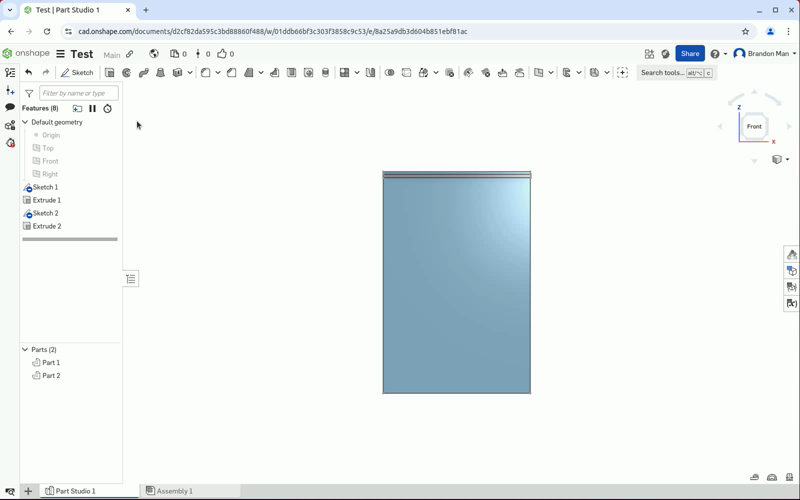
key(left, 2)
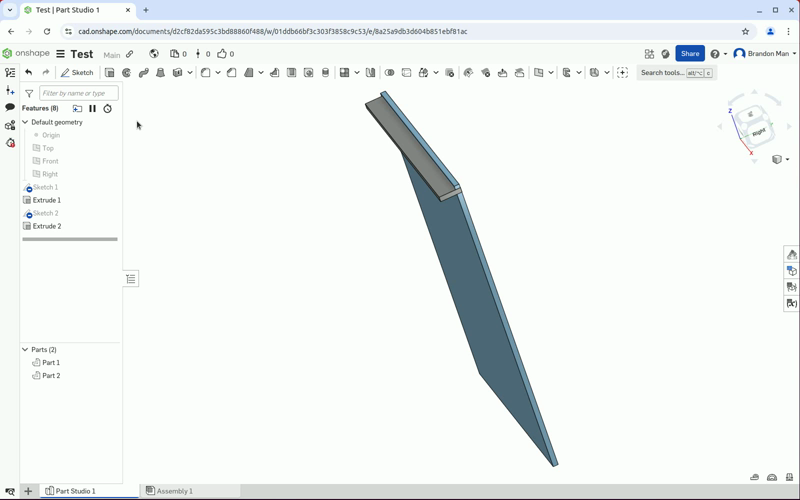
key(down, 2)
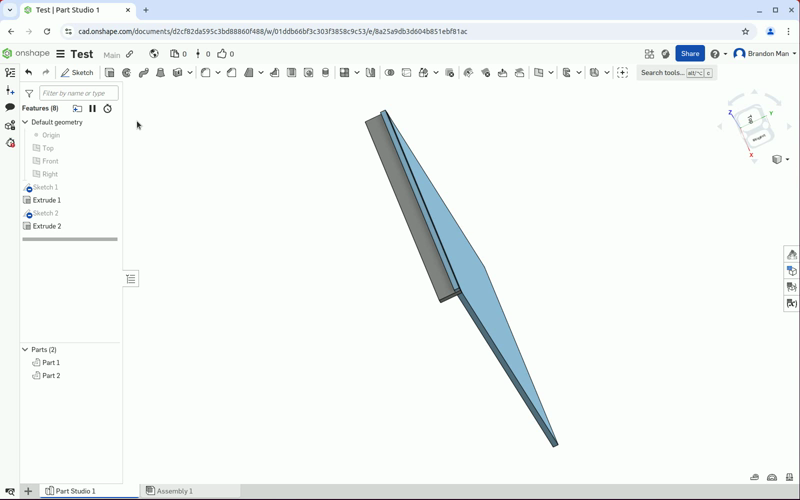
key(up, 2)
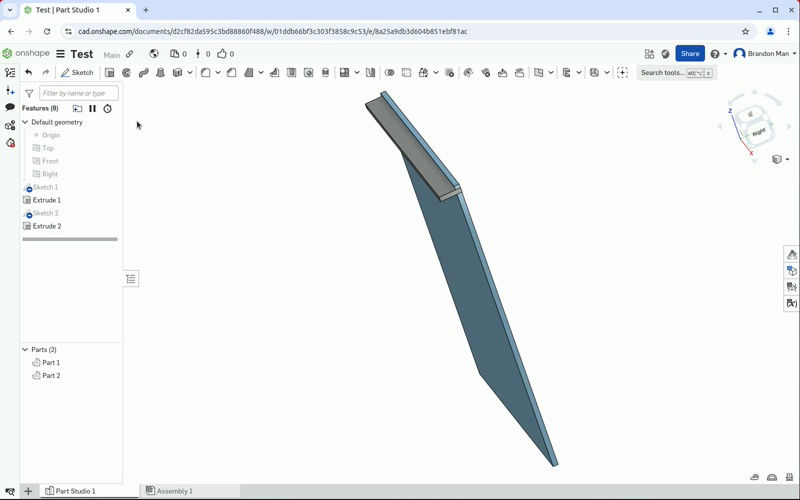
key(right, 2)
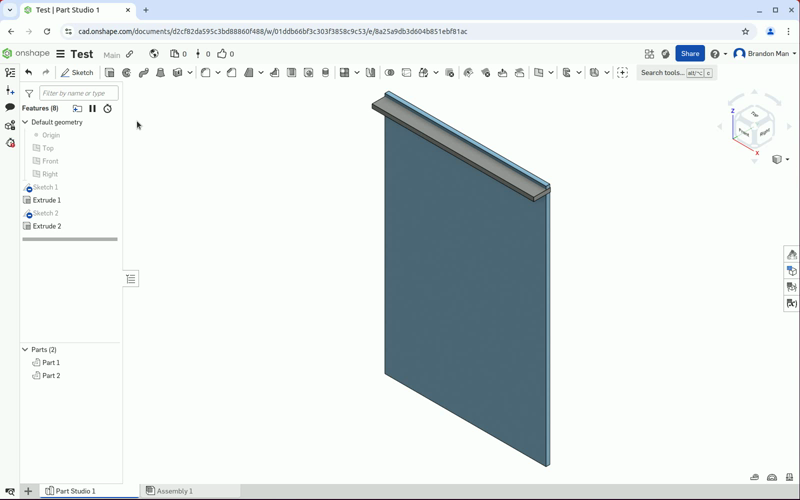
mouse_move(73, 189)
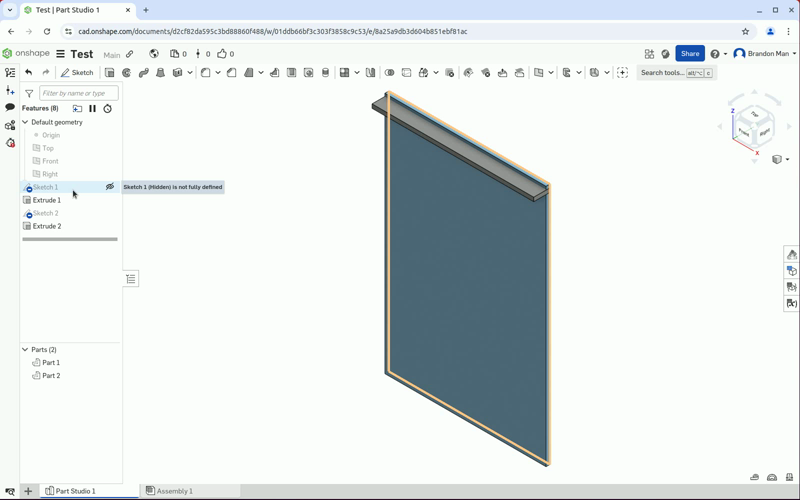
click(73, 189)